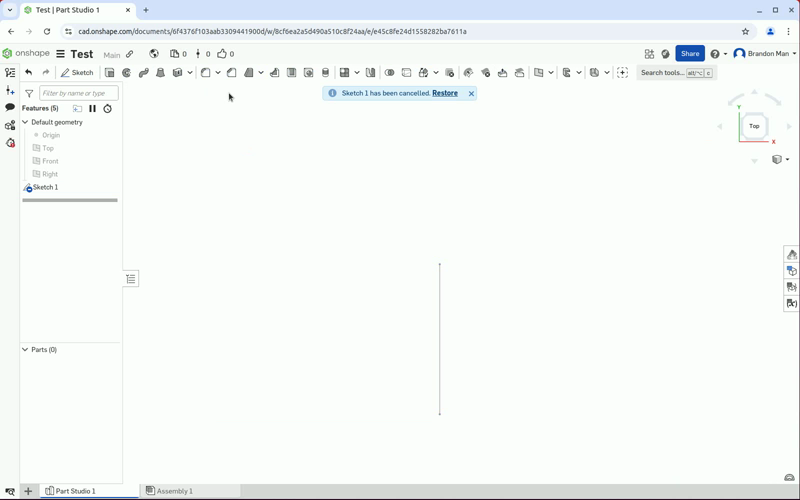
key(shift+h)
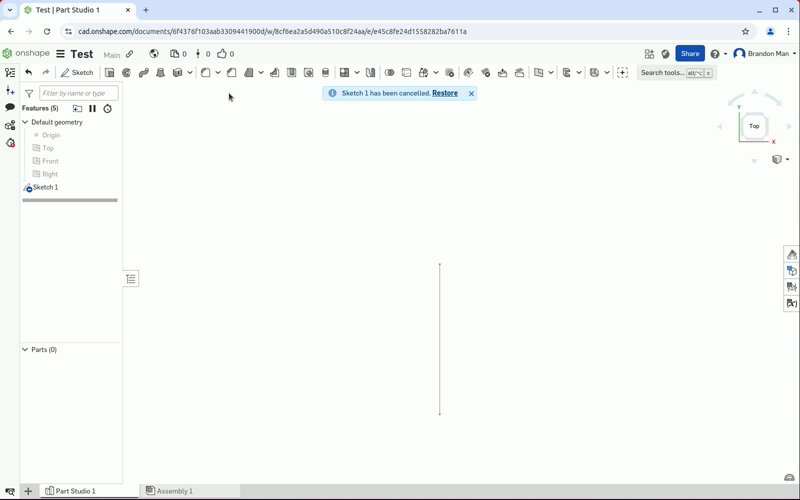
key(shift+s)
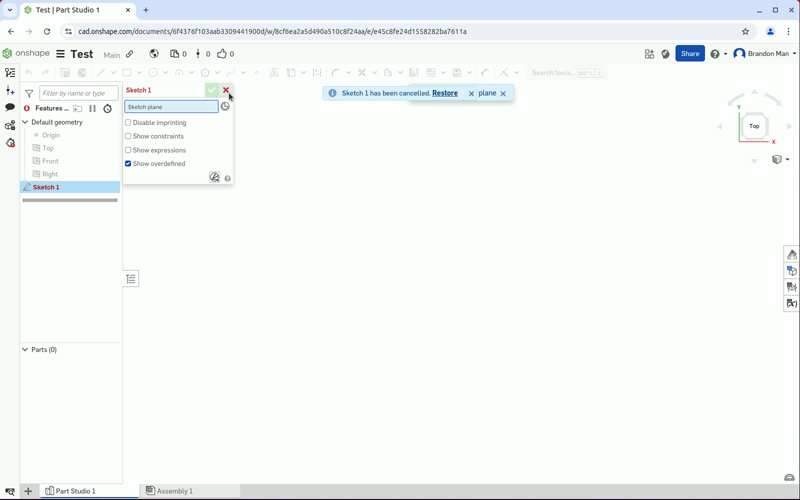
mouse_move(73, 150)
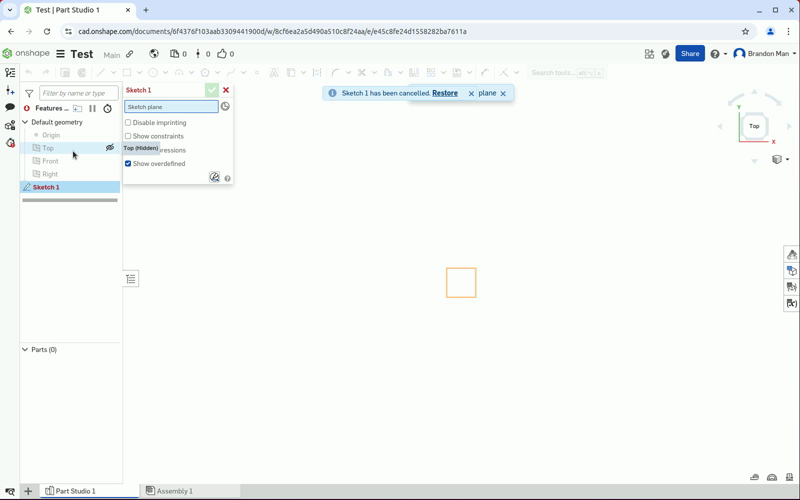
click(73, 150)
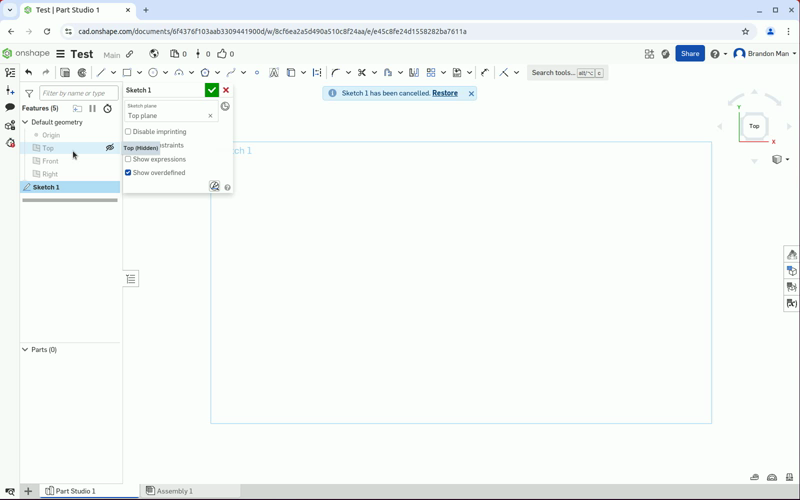
mouse_move(73, 352)
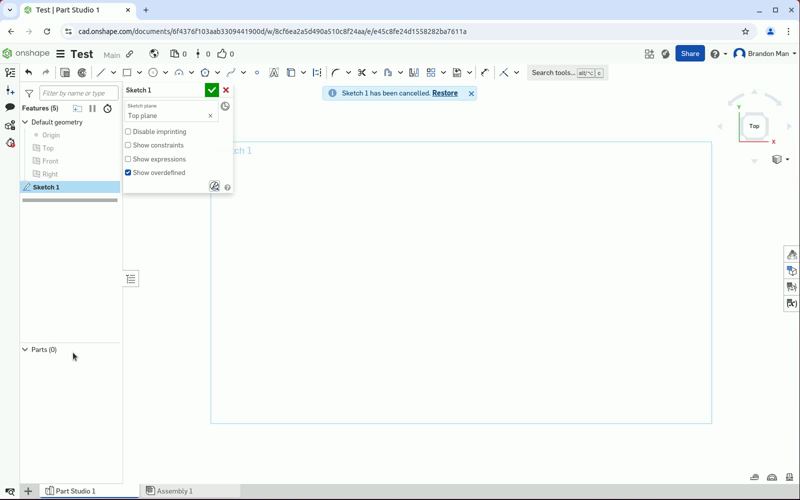
key(y)
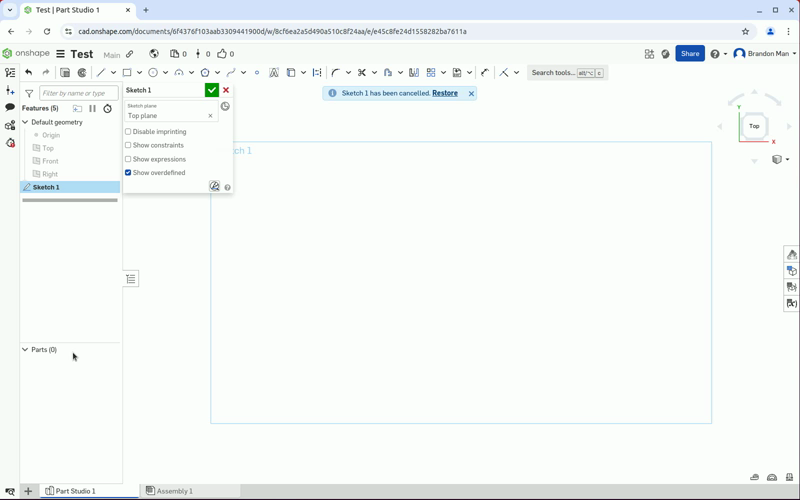
key(c)
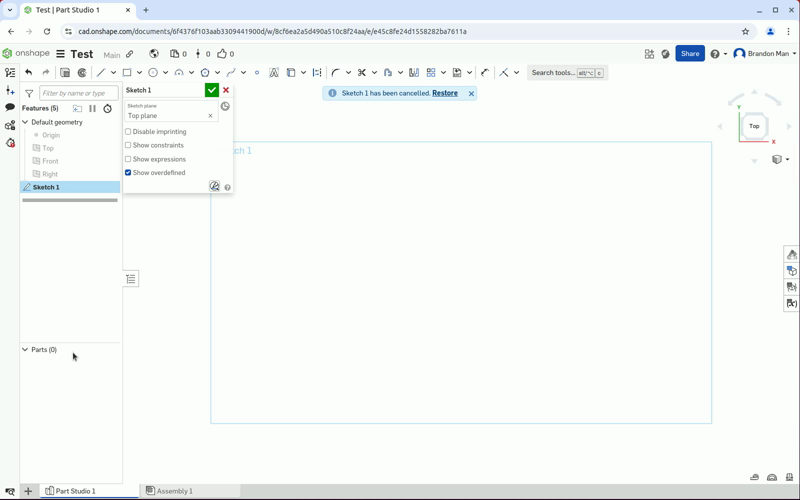
key_down(shift)
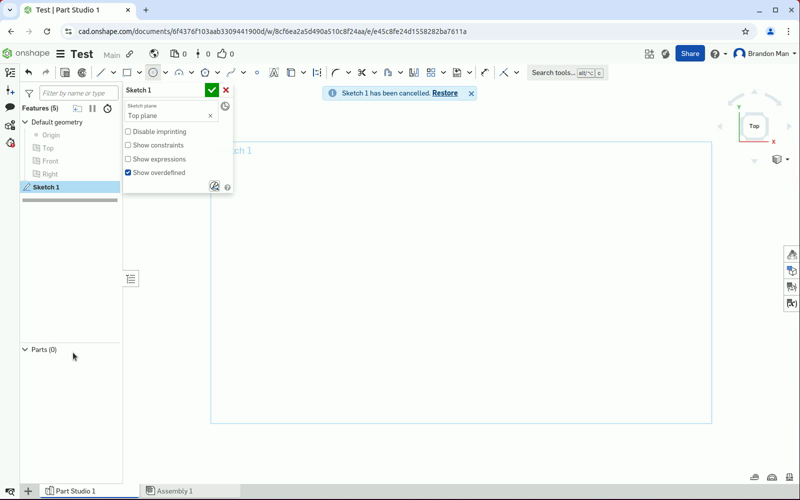
mouse_move(461, 282)
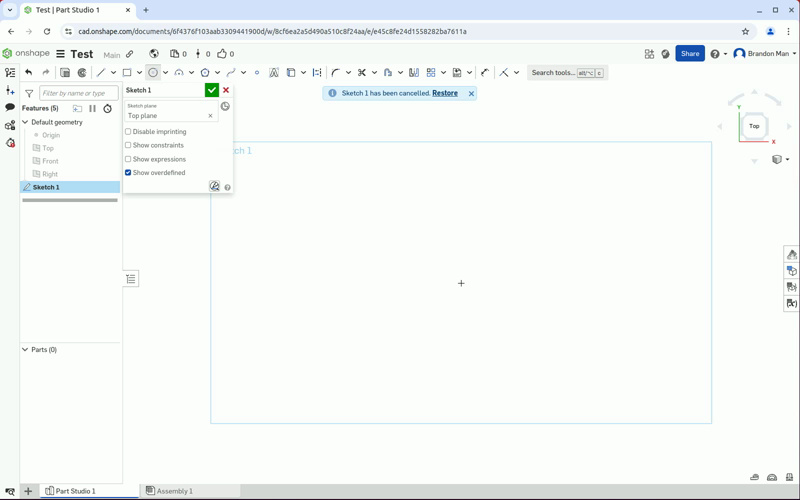
click(461, 282)
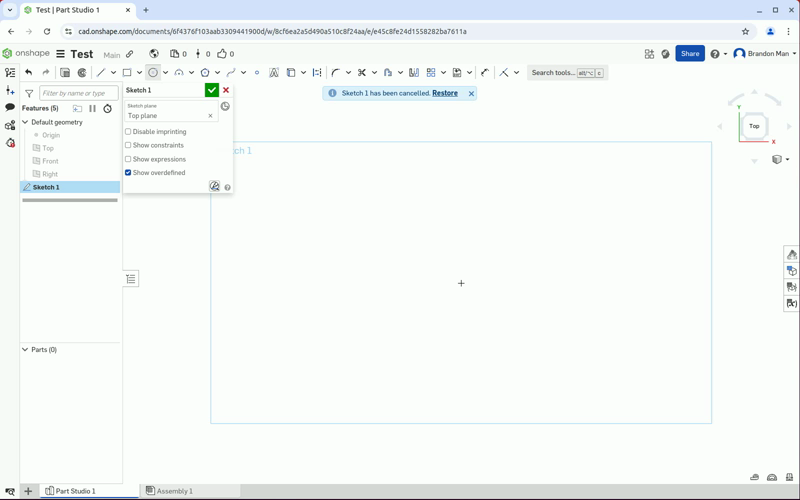
key_up(shift)
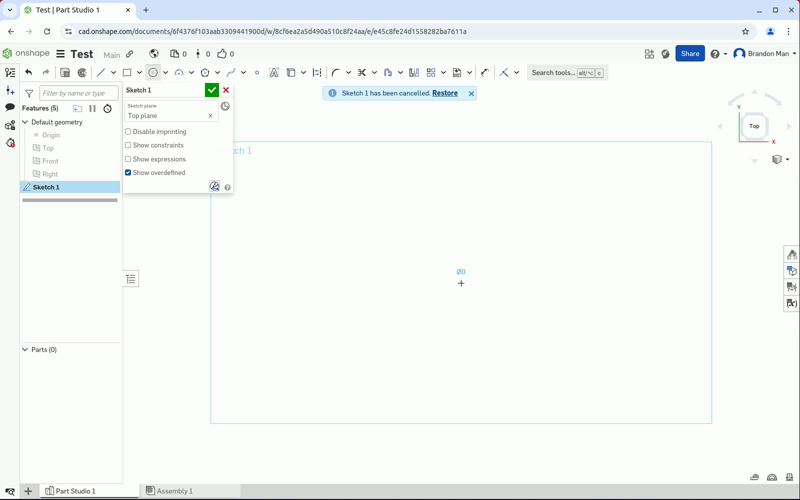
mouse_move(478, 282)
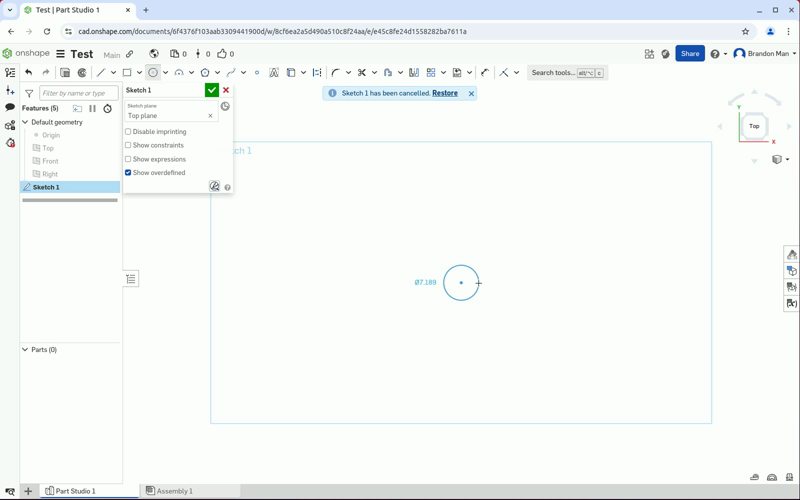
click(478, 282)
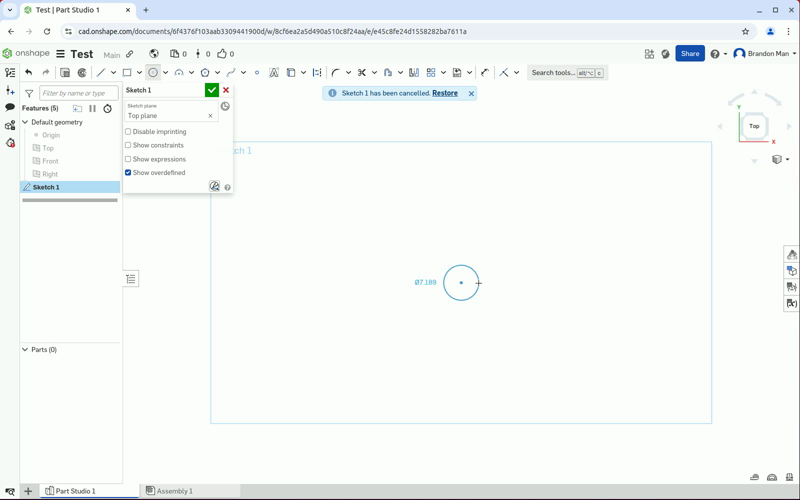
key(esc)
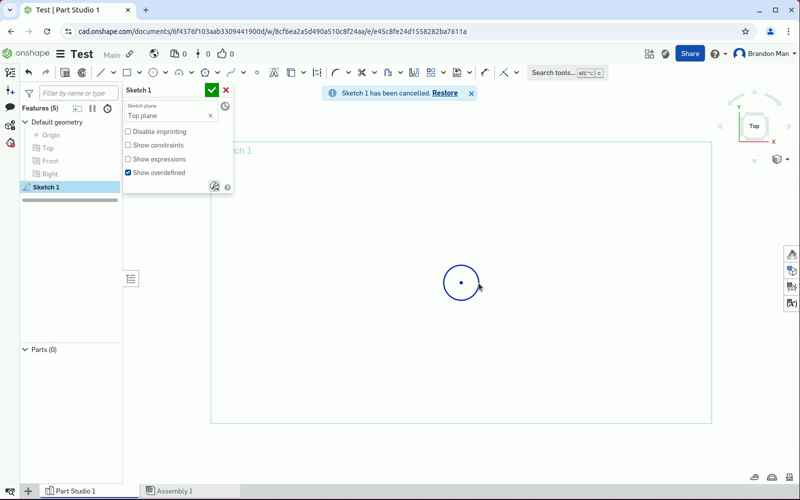
key(c)
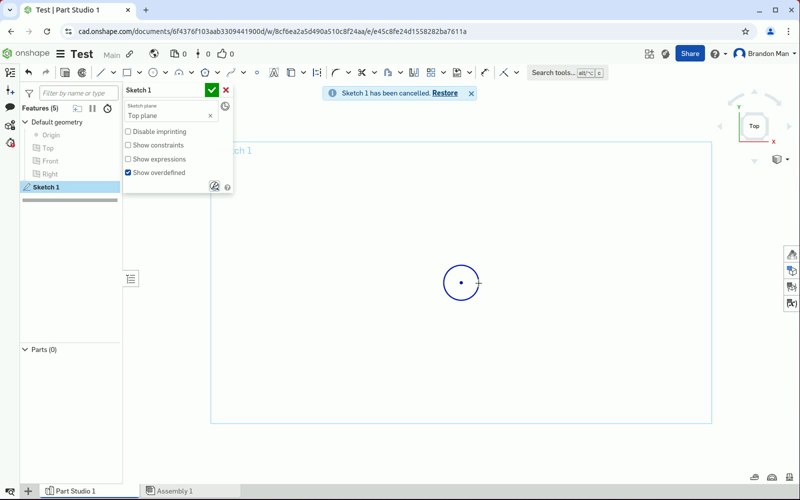
key_down(shift)
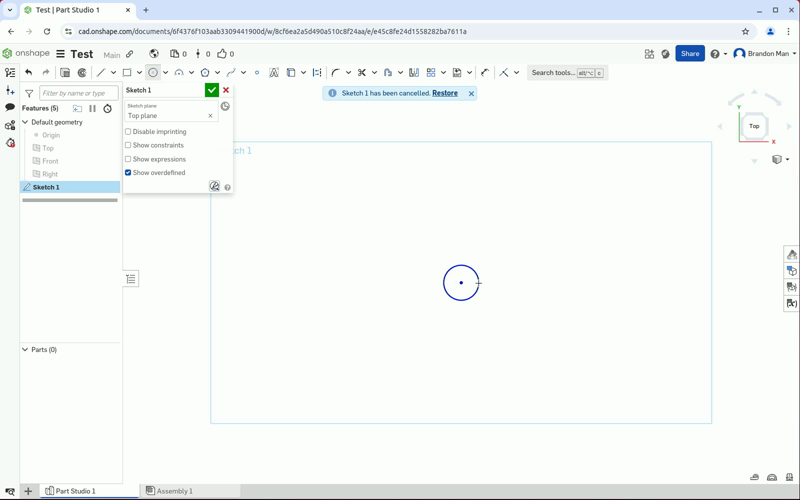
mouse_move(461, 282)
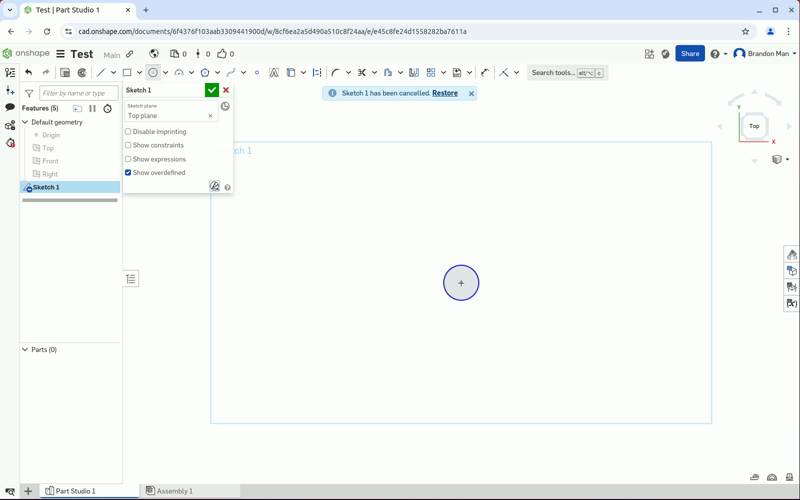
click(461, 282)
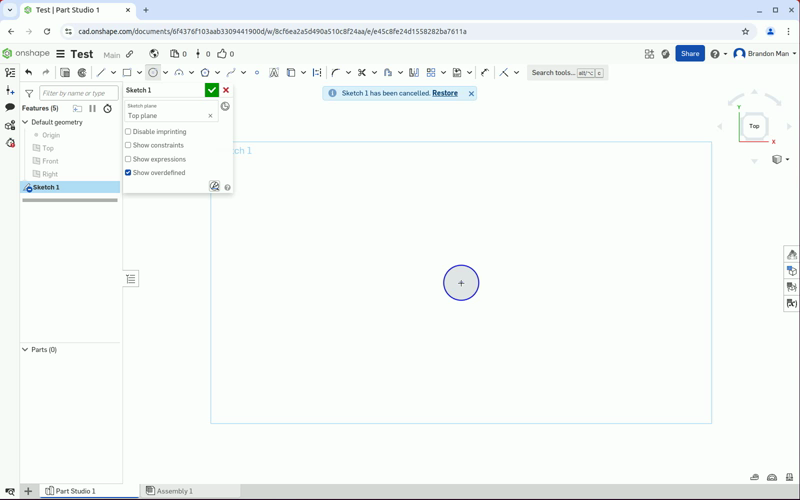
key_up(shift)
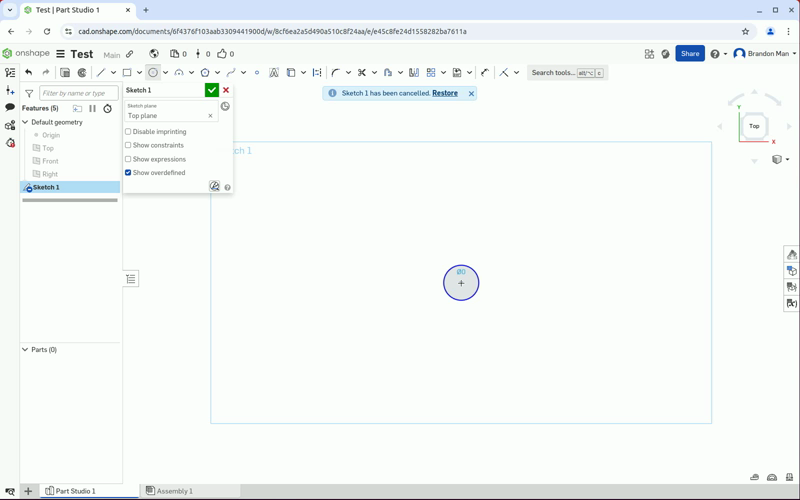
mouse_move(472, 282)
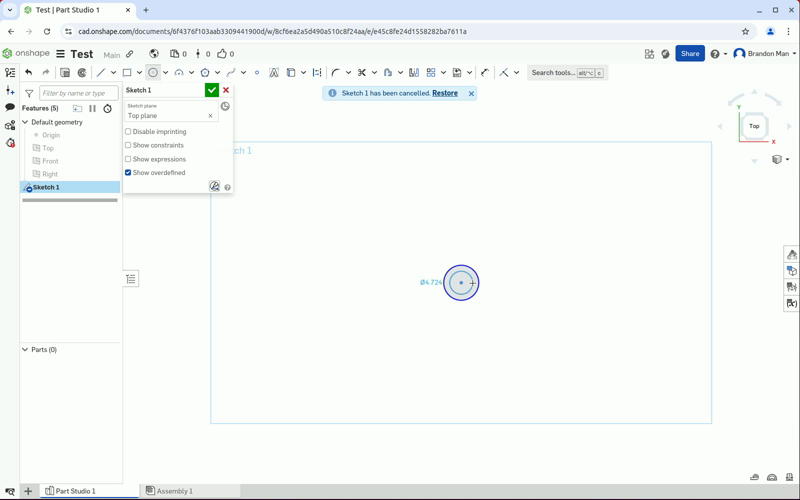
click(472, 282)
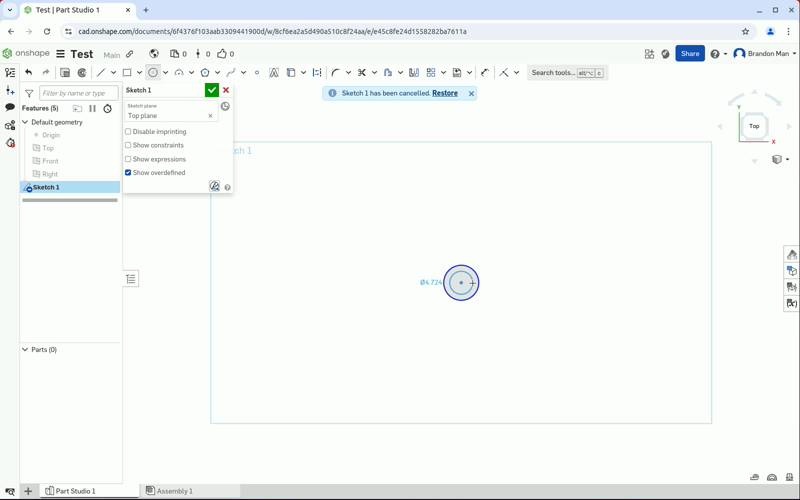
key(esc)
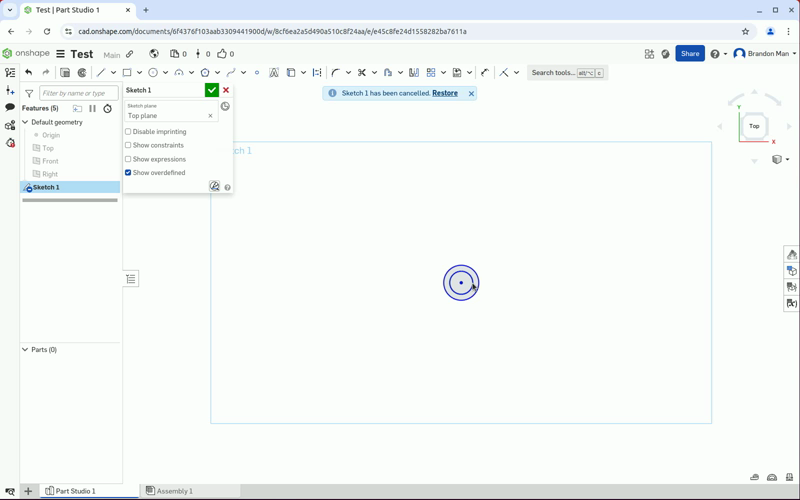
mouse_move(453, 293)
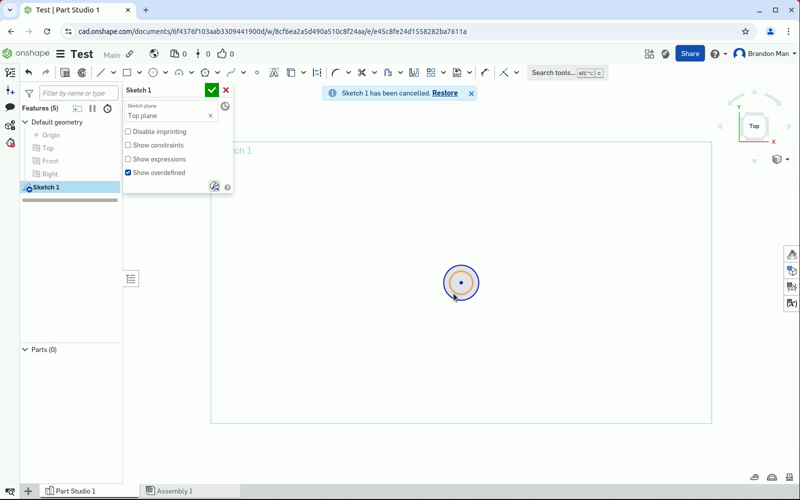
scroll(6)
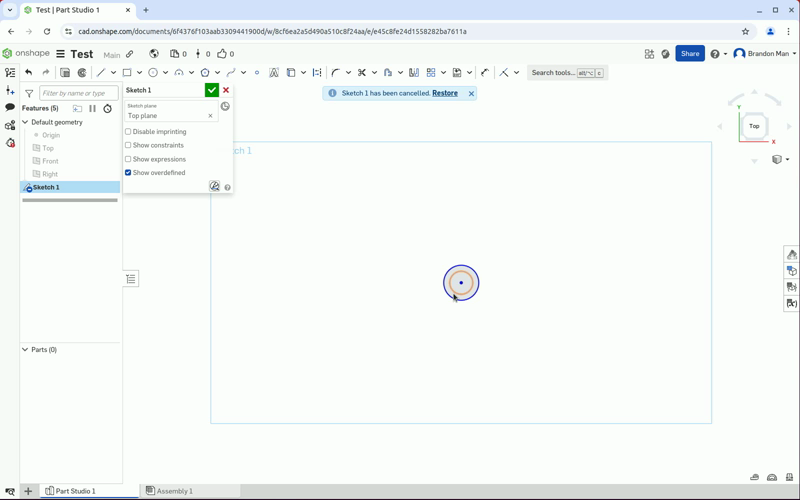
scroll(6)
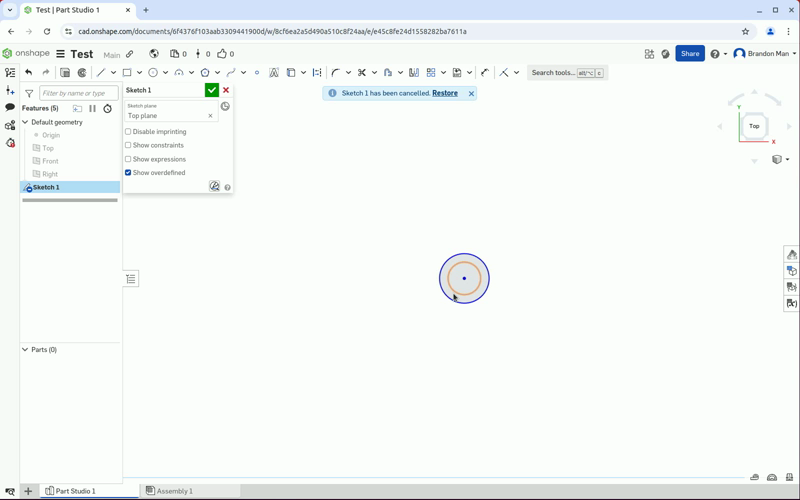
scroll(6)
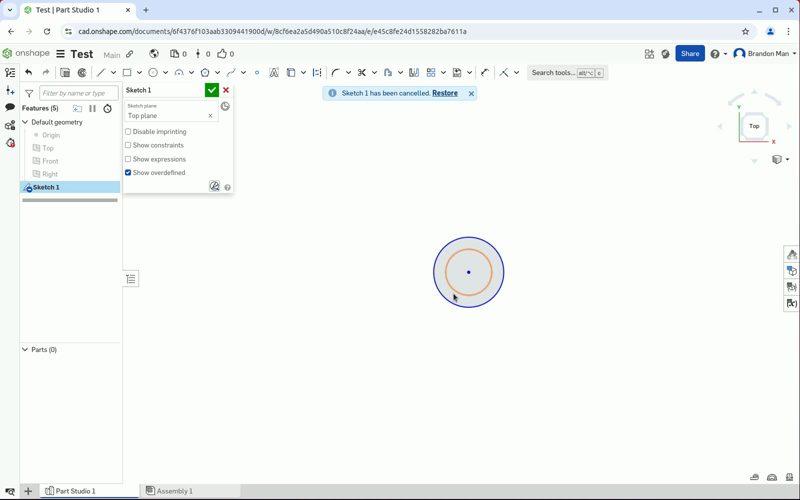
scroll(6)
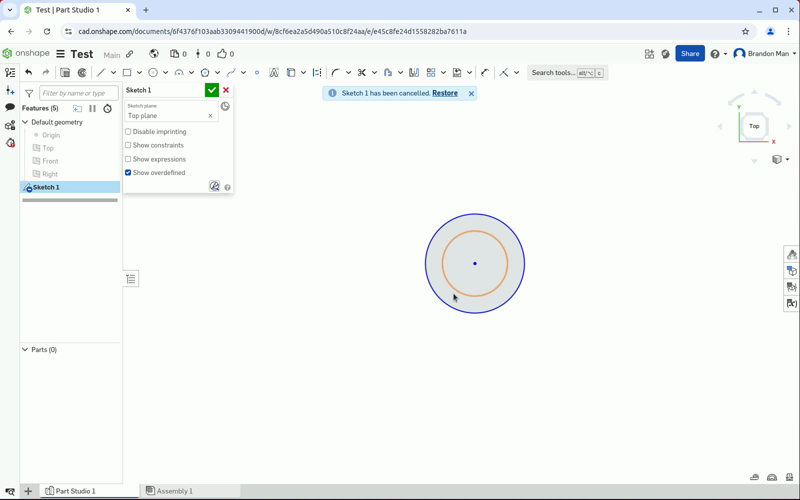
scroll(6)
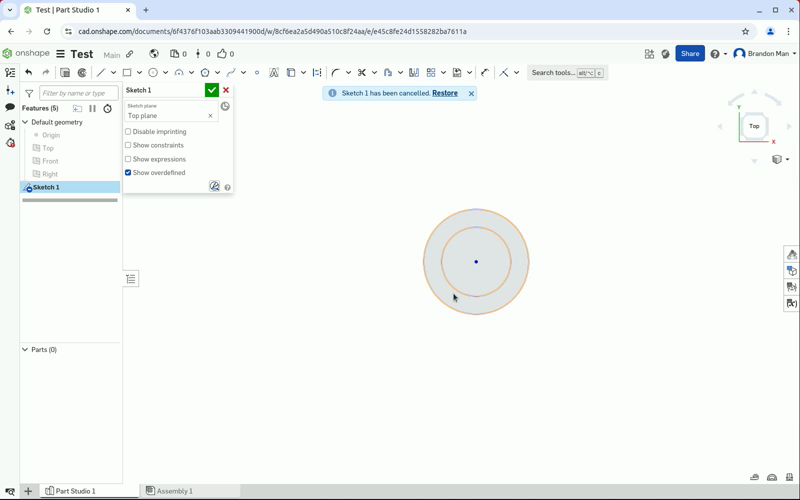
scroll(6)
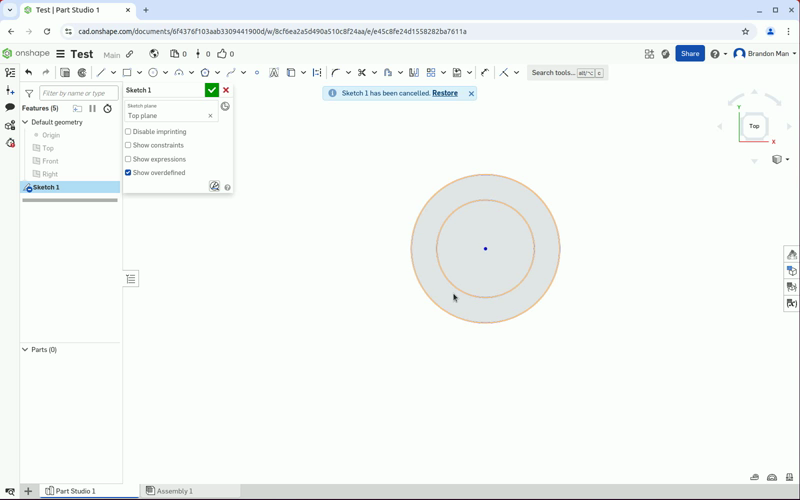
scroll(6)
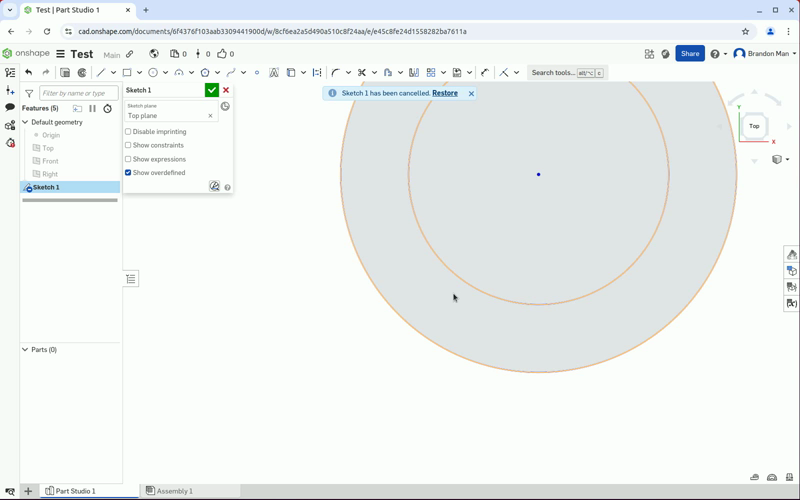
click(453, 293)
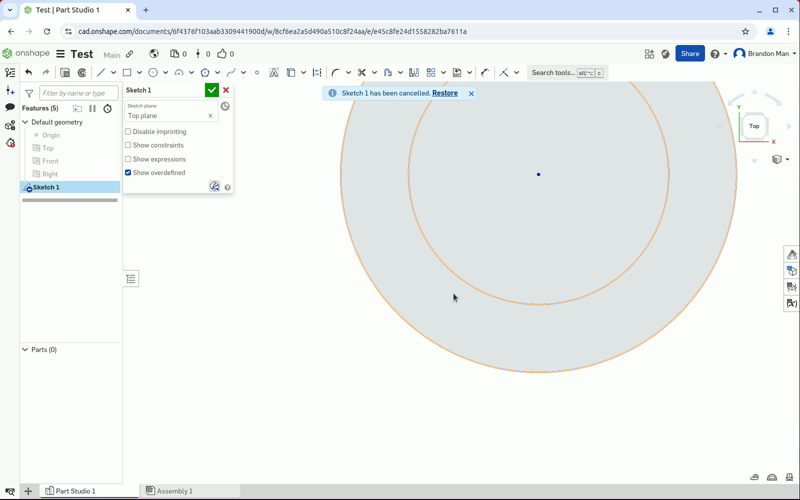
scroll(-6)
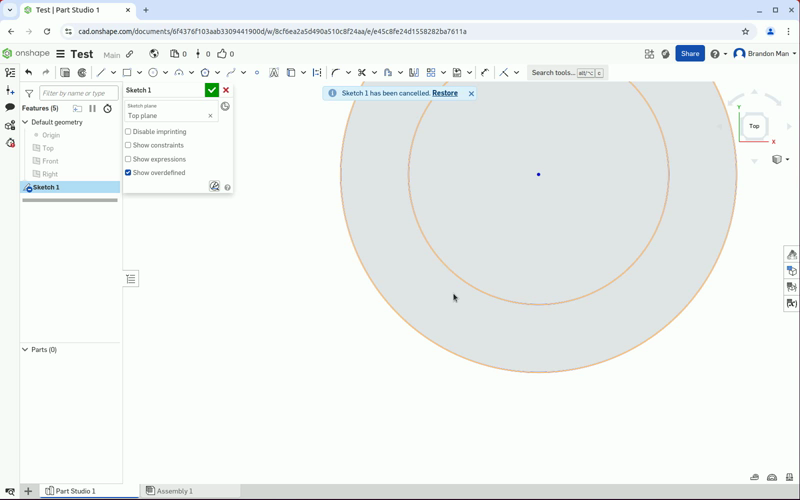
scroll(-6)
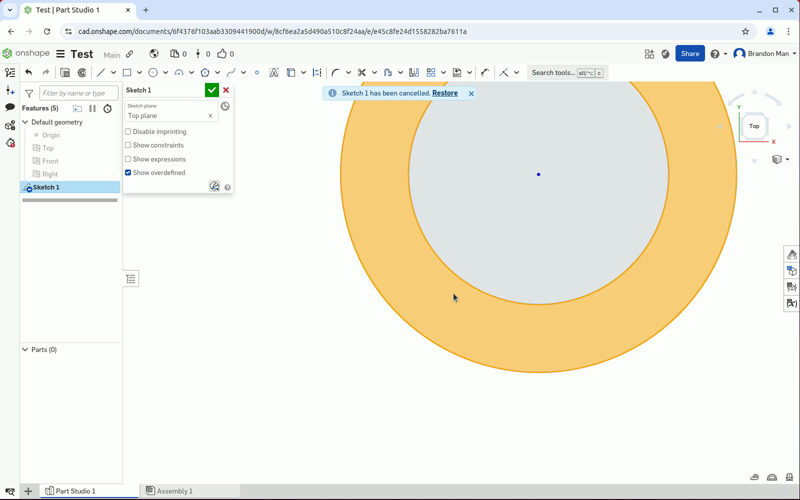
scroll(-6)
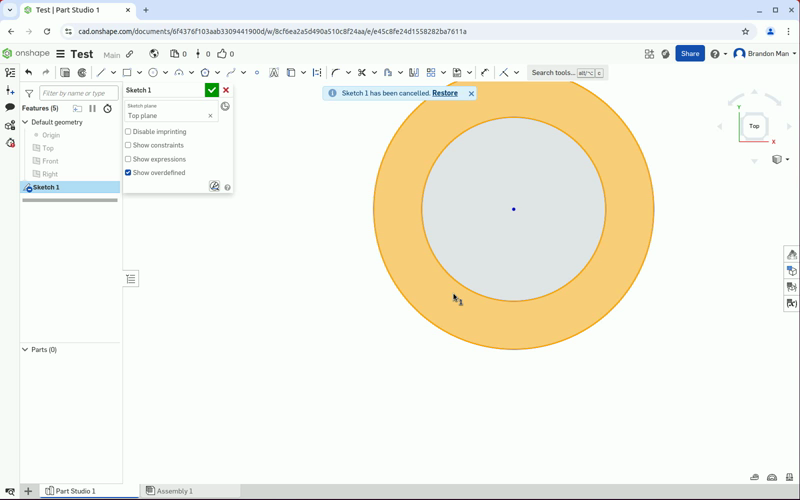
scroll(-6)
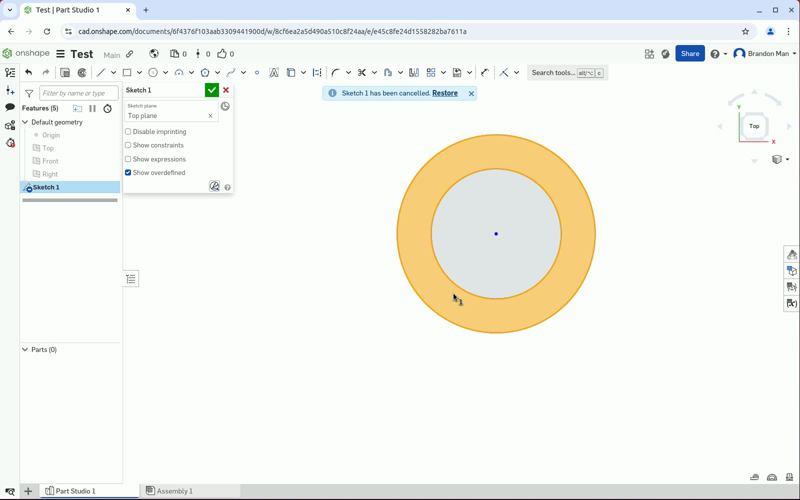
scroll(-6)
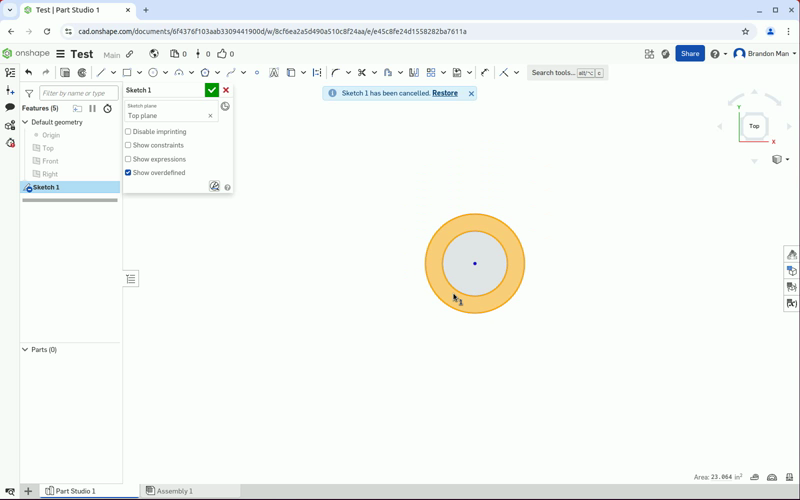
scroll(-6)
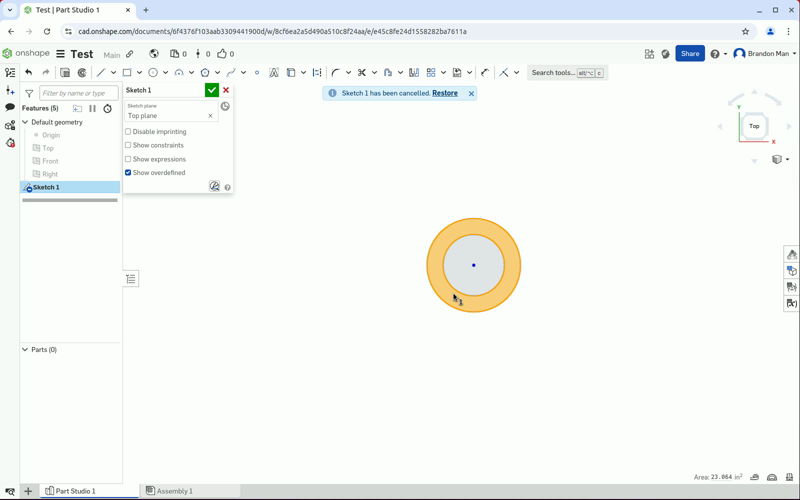
scroll(-6)
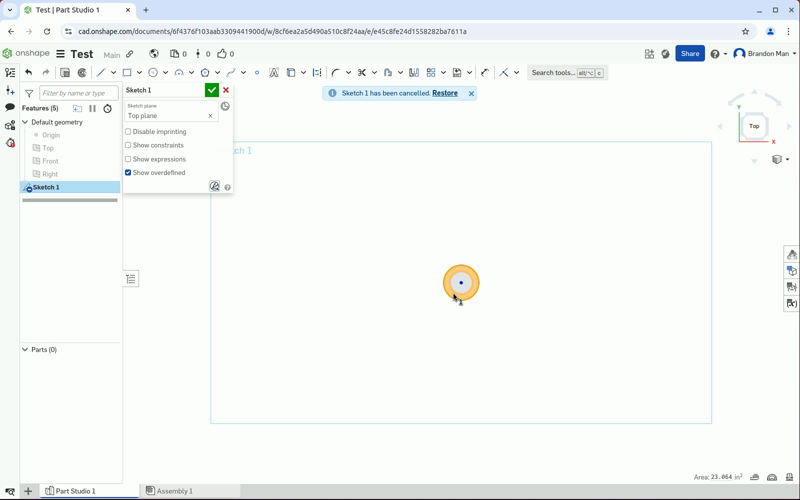
mouse_move(73, 352)
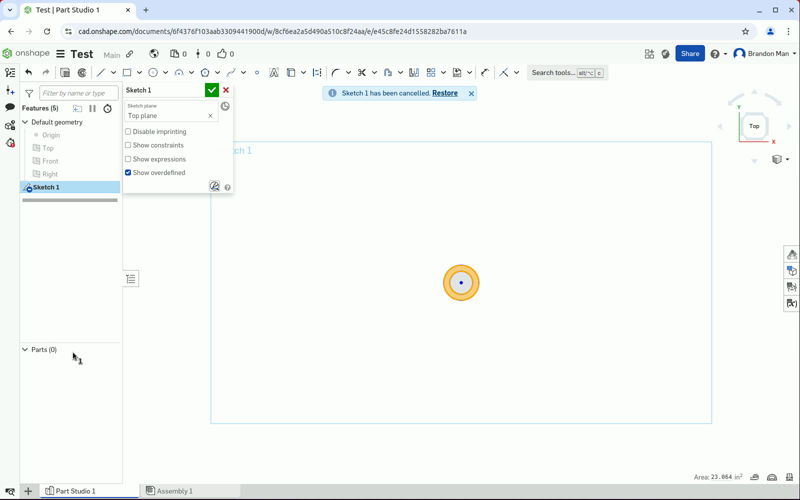
key(shift+y)
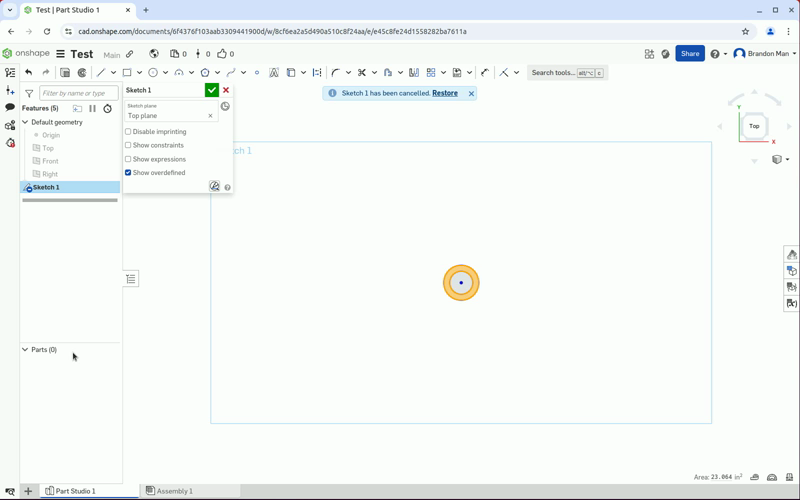
key(shift+e)
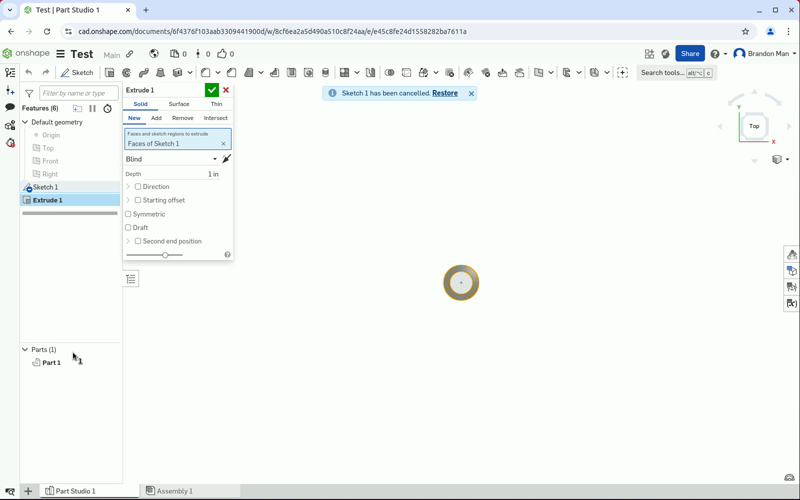
mouse_move(143, 106)
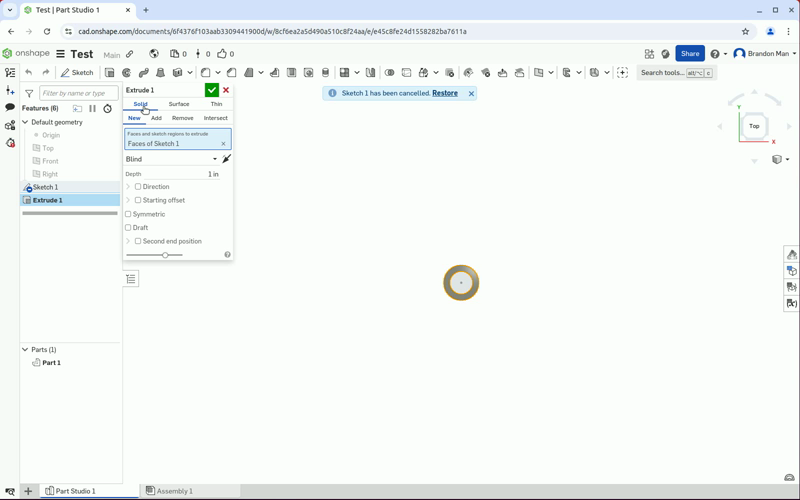
click(143, 106)
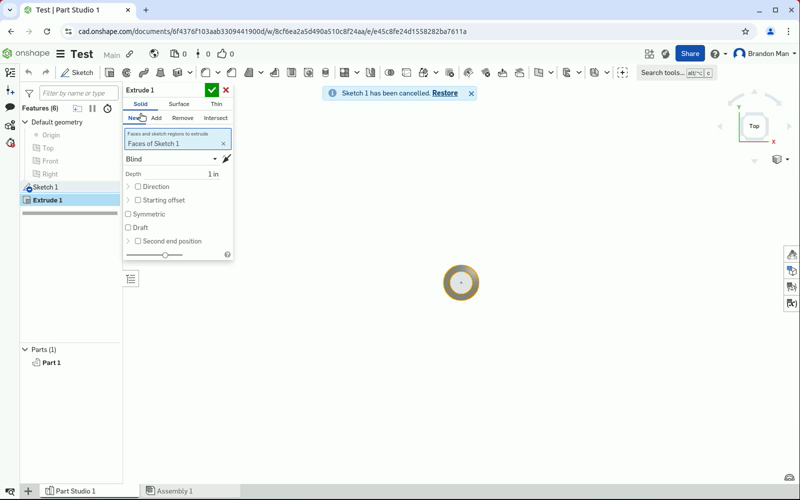
mouse_move(137, 120)
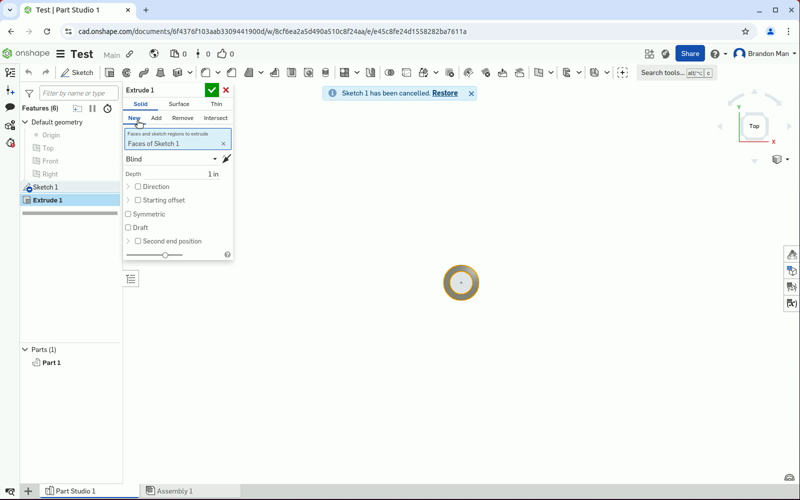
click(137, 120)
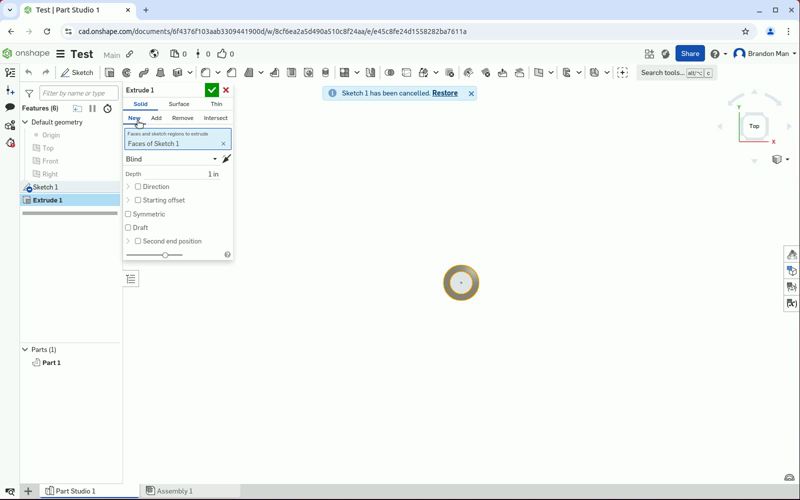
key(tab, 4)
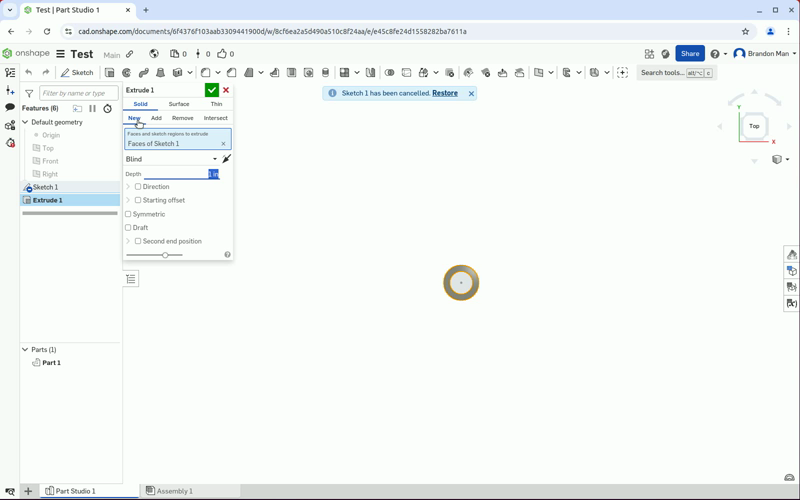
text(0.481)
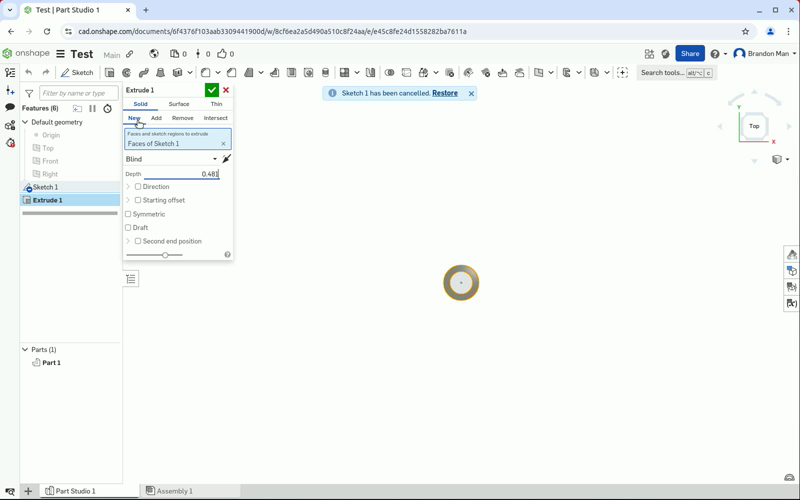
key(enter)
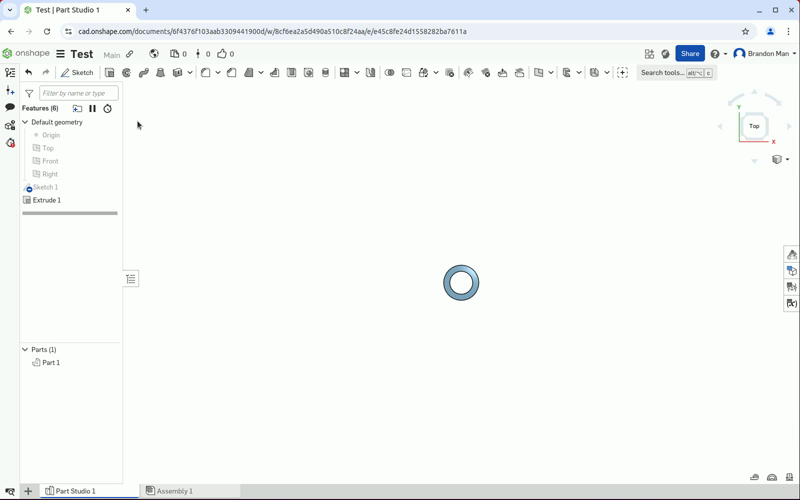
key(shift+h)
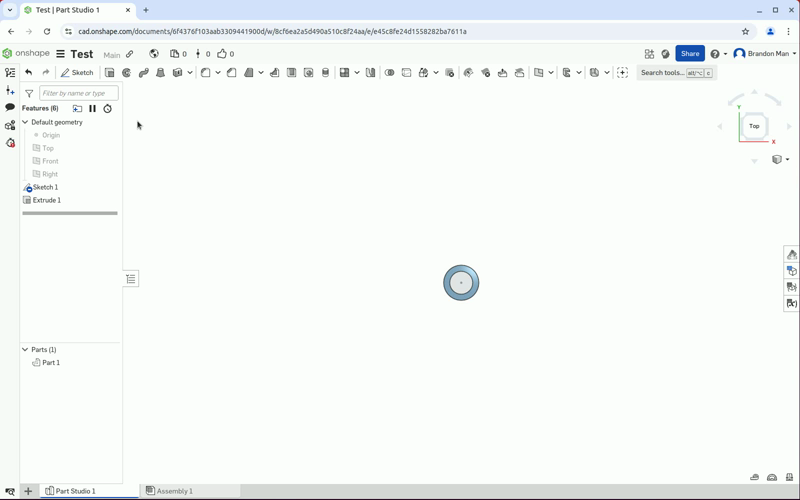
key(shift+h)
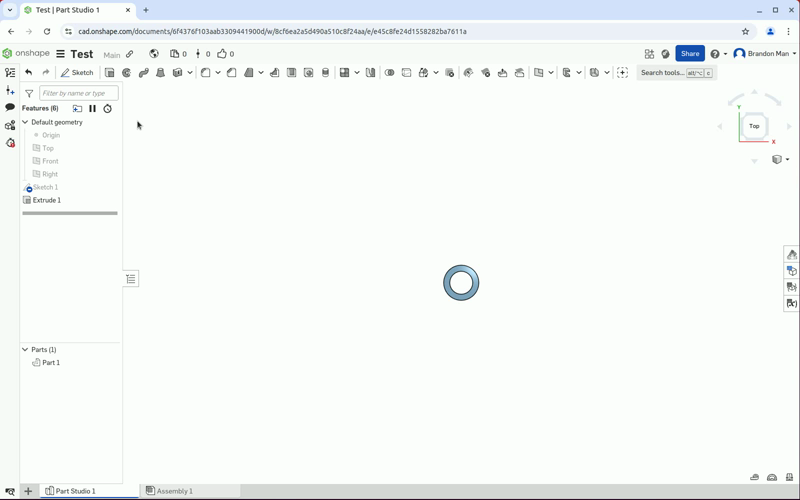
mouse_move(73, 189)
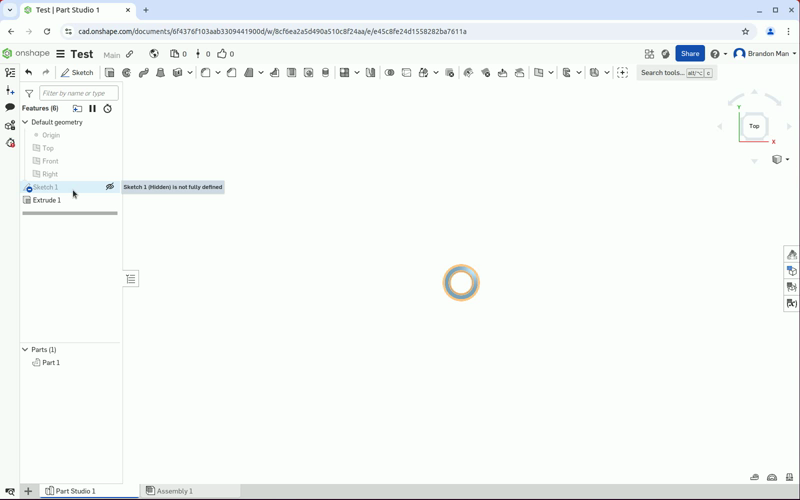
click(73, 189)
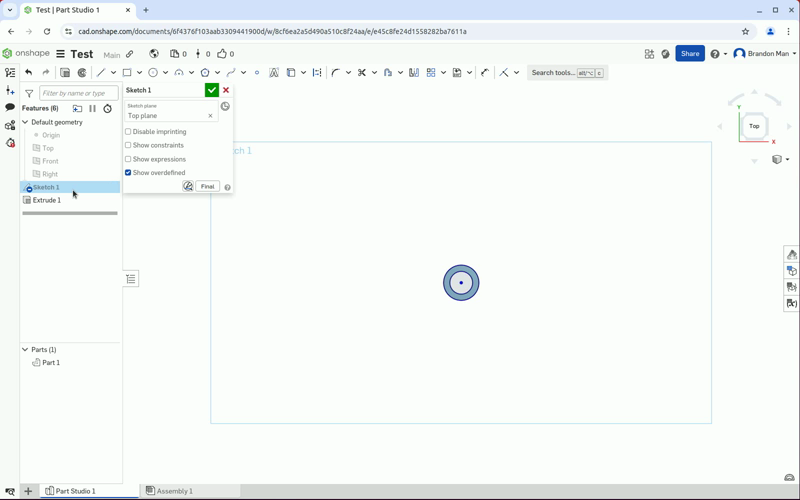
mouse_move(229, 92)
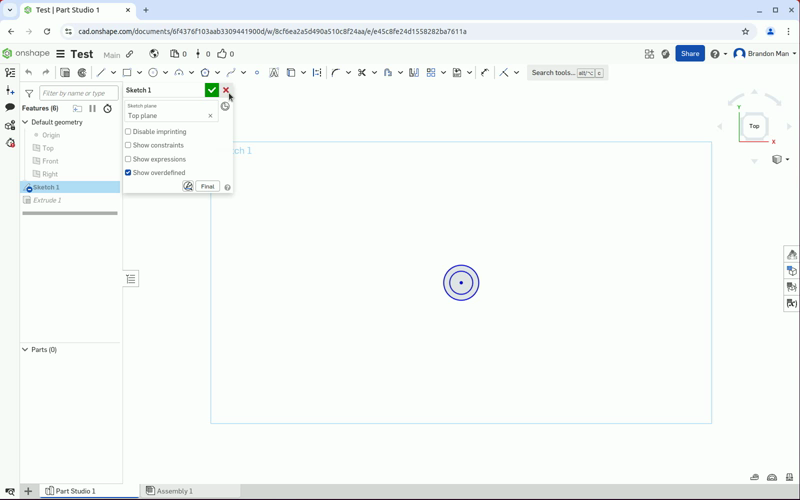
click(229, 92)
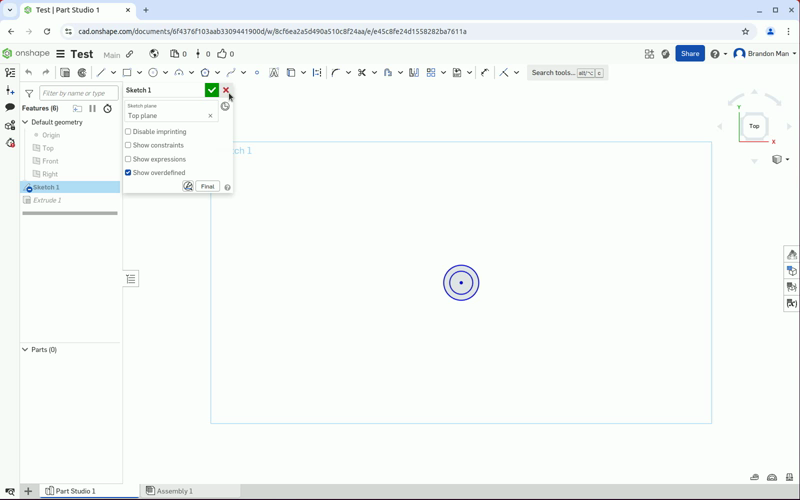
key(shift+s)
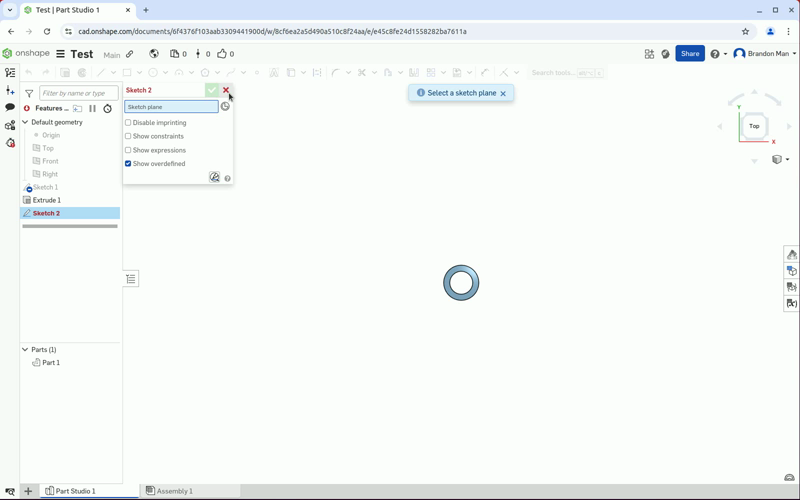
mouse_move(73, 150)
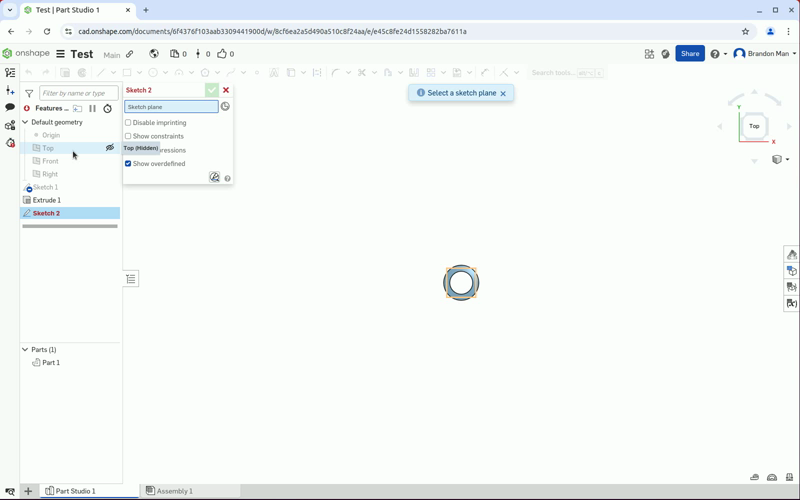
click(73, 150)
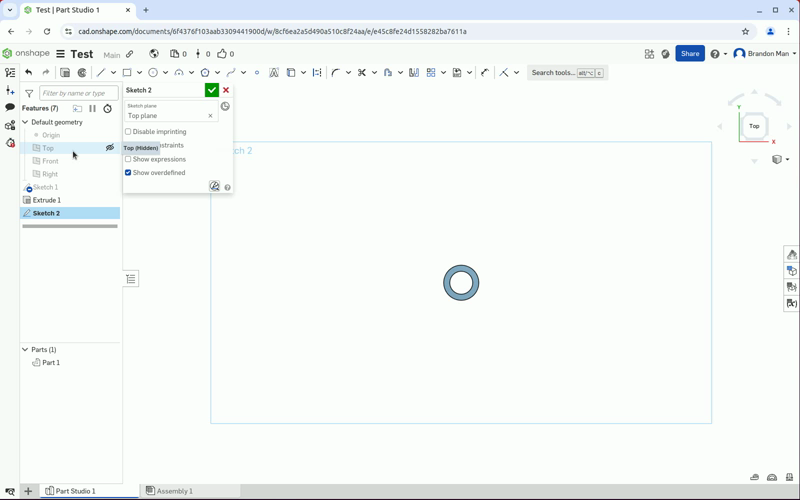
mouse_move(73, 352)
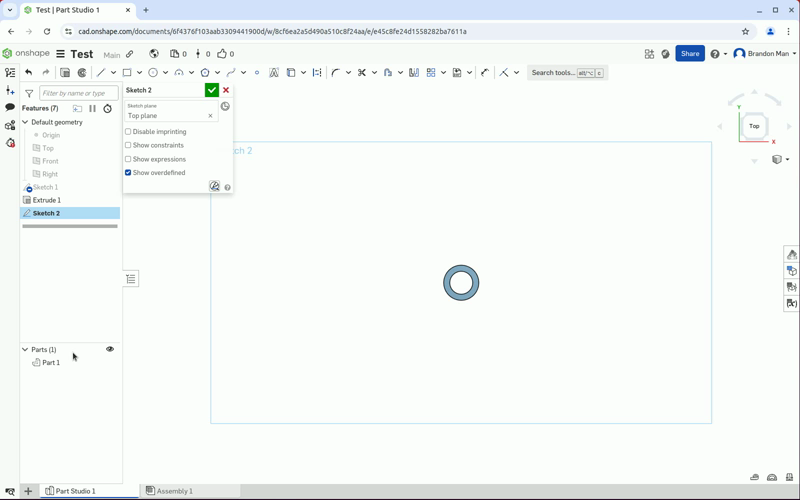
key(y)
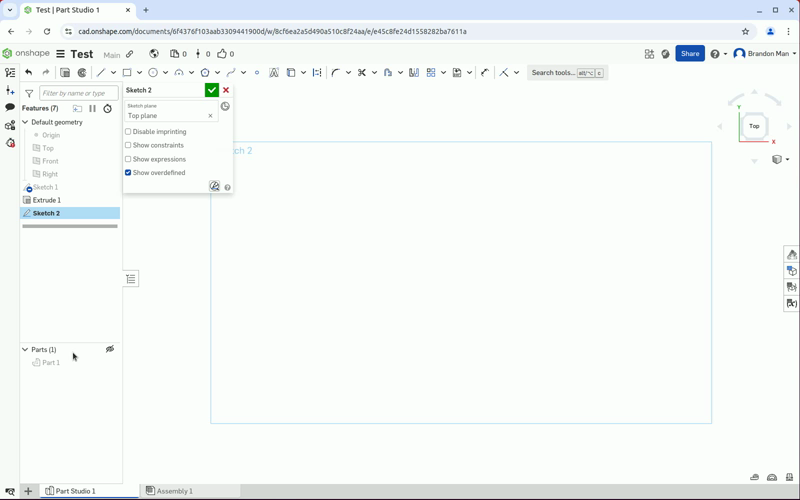
key(c)
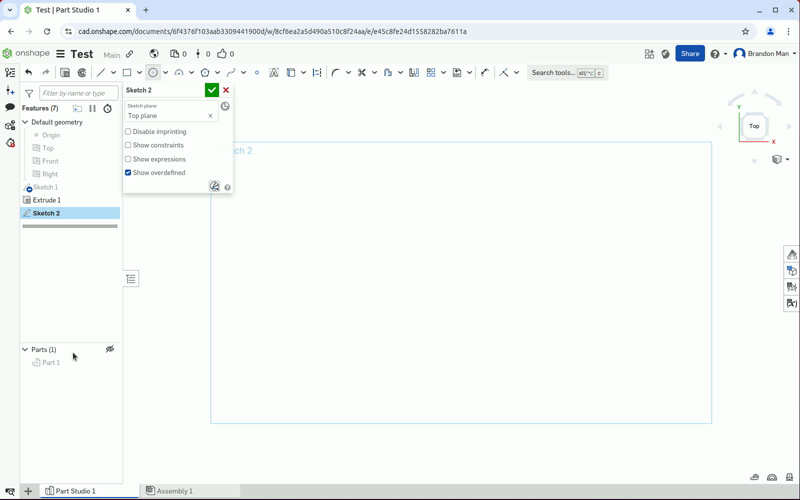
key_down(shift)
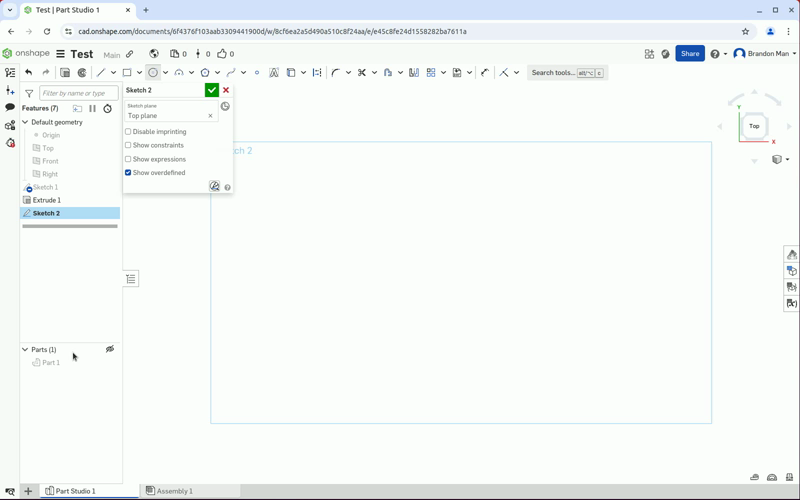
mouse_move(461, 332)
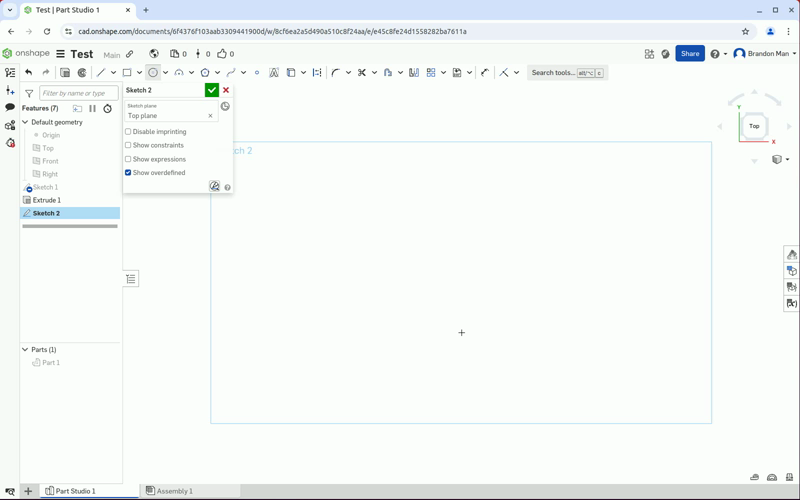
click(461, 332)
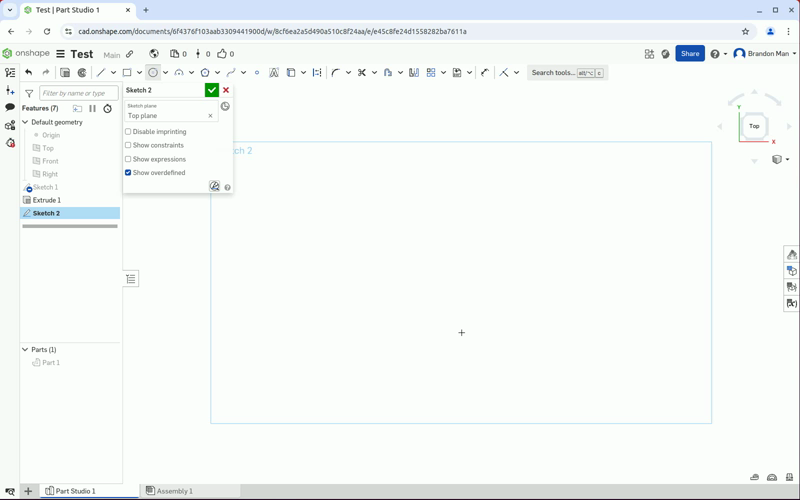
key_up(shift)
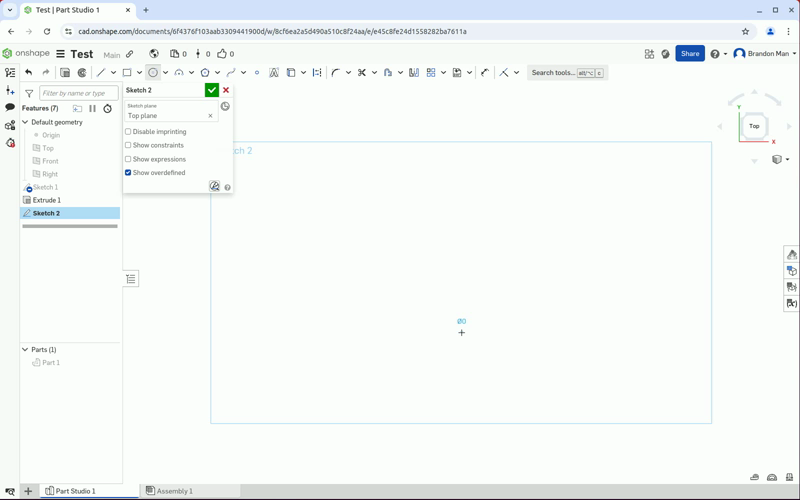
mouse_move(473, 332)
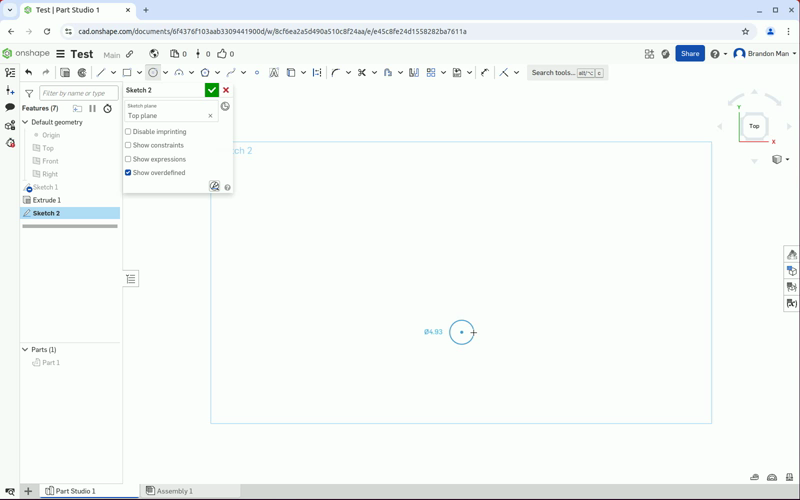
click(473, 332)
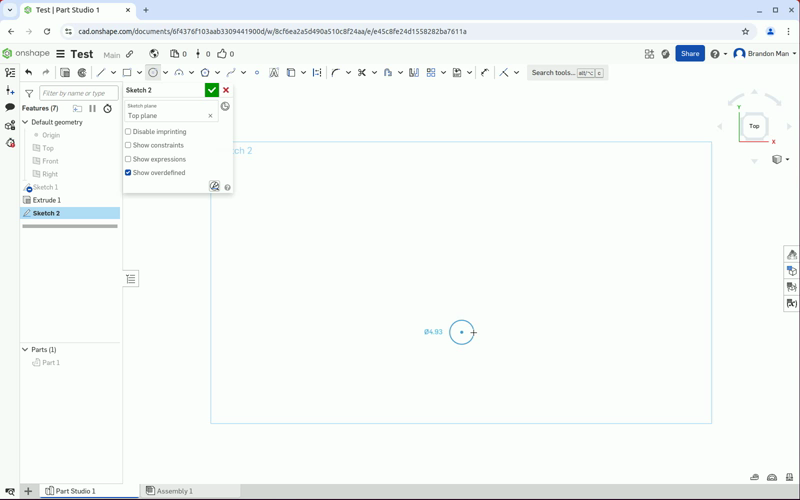
key(esc)
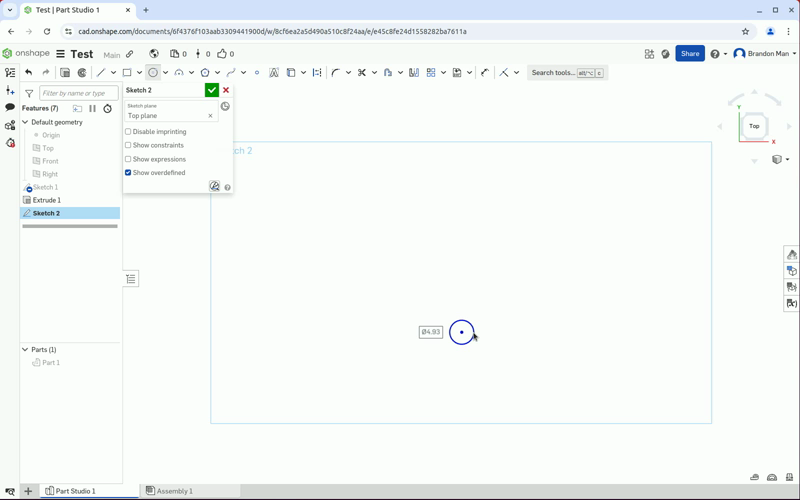
key(c)
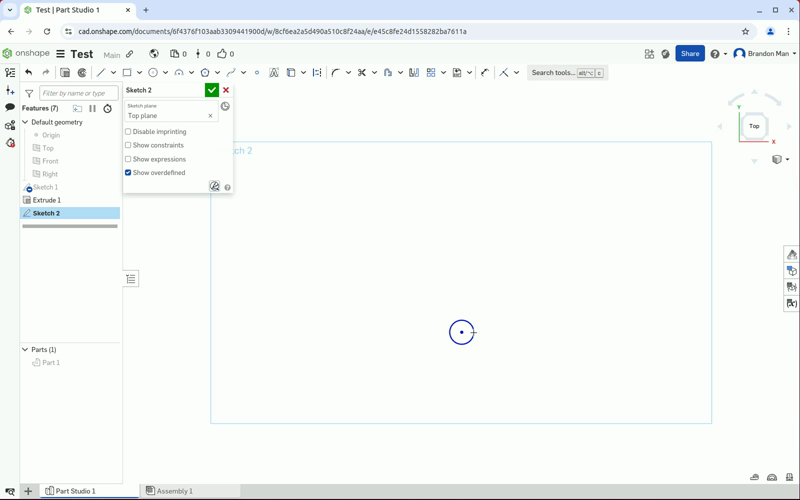
key_down(shift)
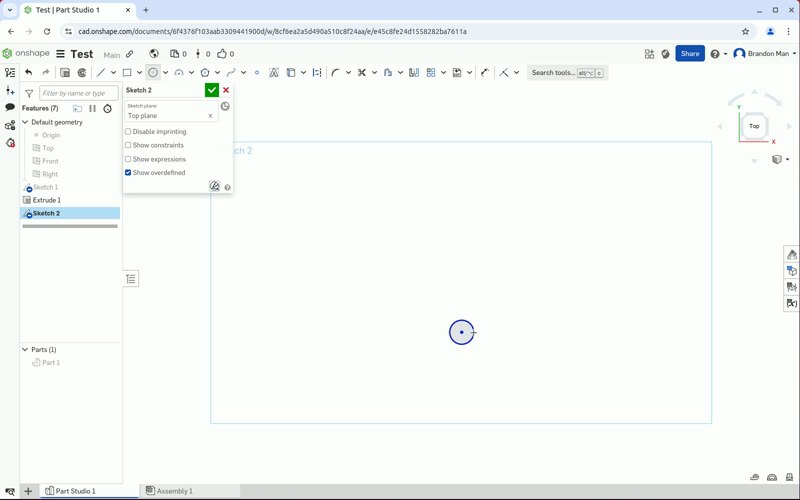
mouse_move(461, 332)
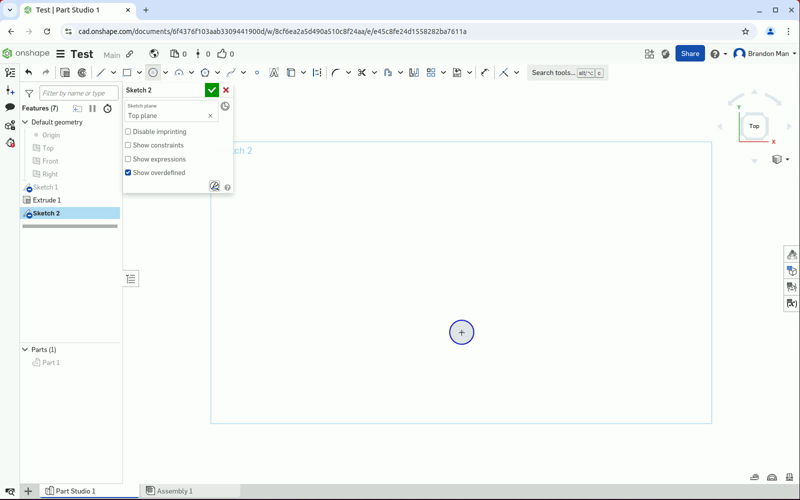
click(461, 332)
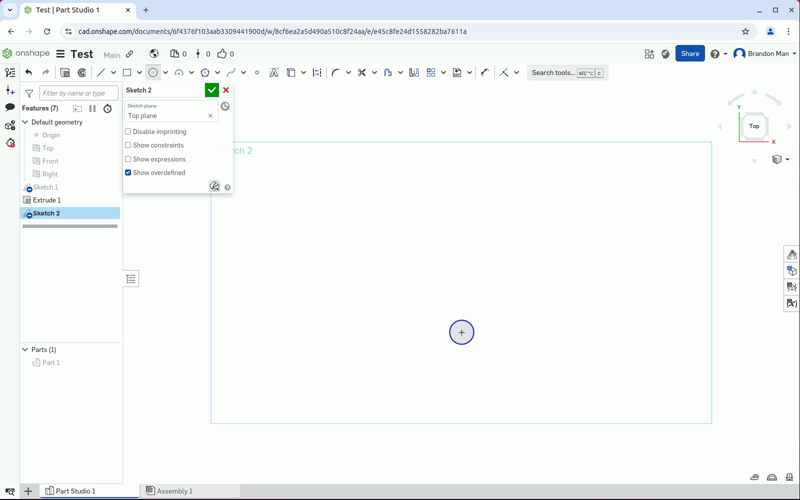
key_up(shift)
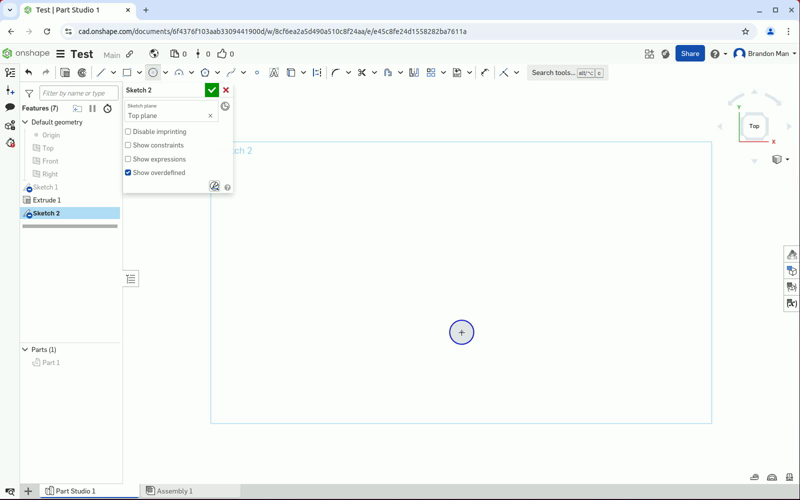
mouse_move(469, 332)
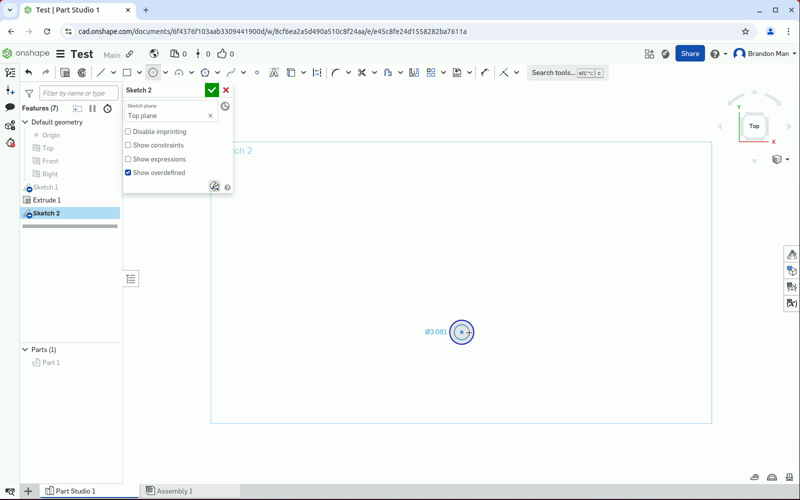
click(469, 332)
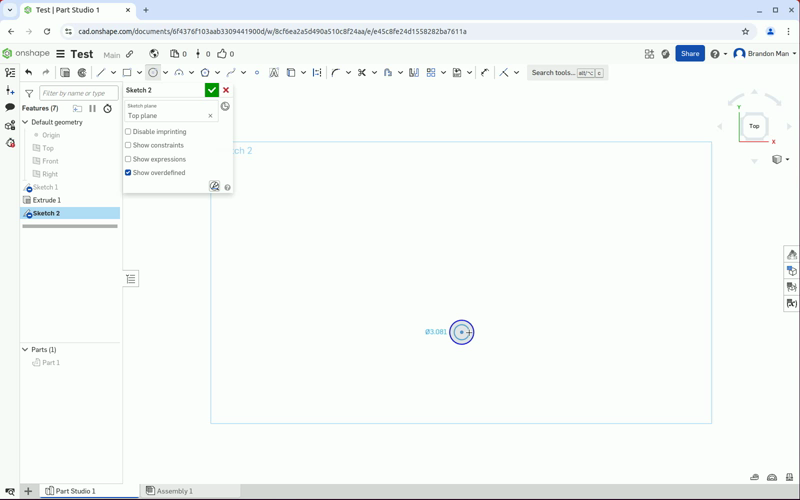
key(esc)
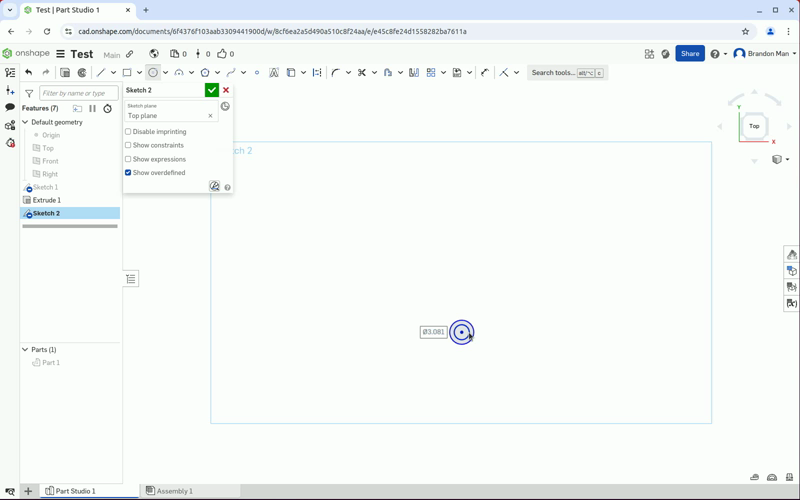
mouse_move(459, 324)
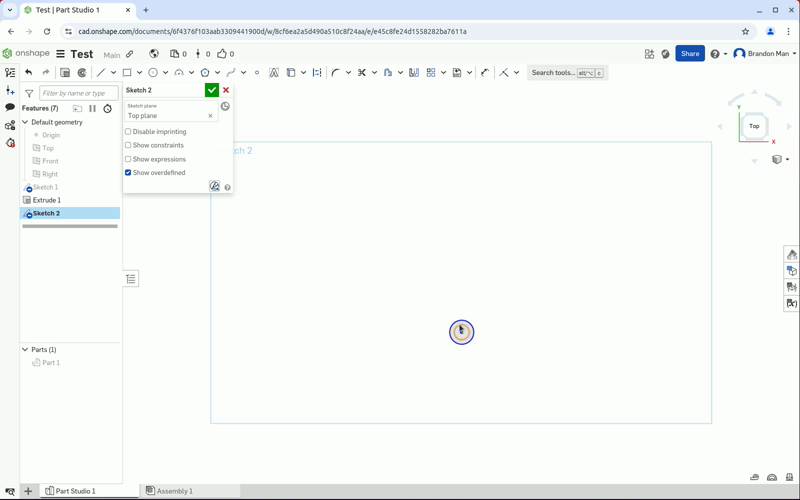
scroll(6)
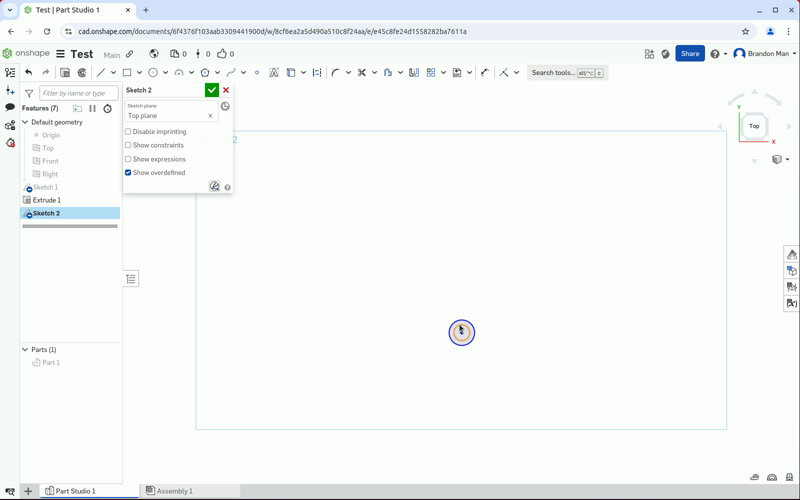
scroll(6)
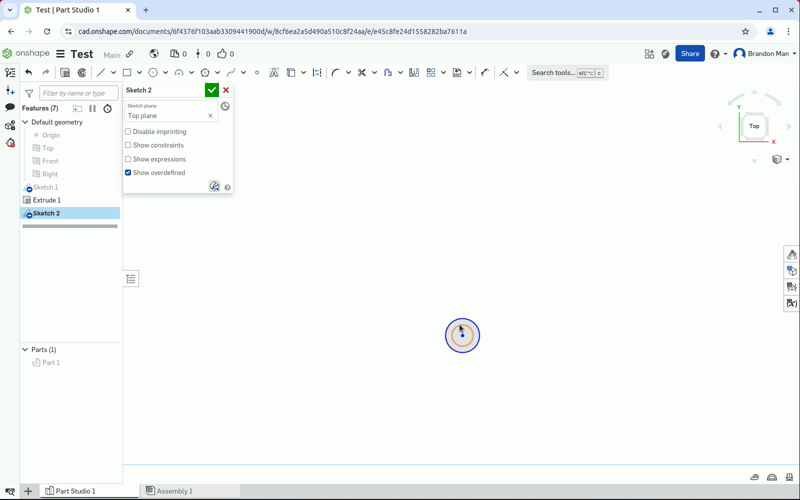
scroll(6)
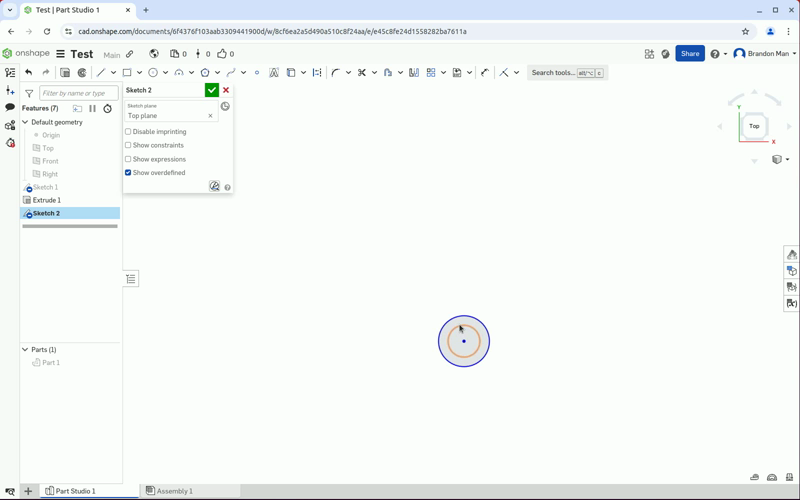
scroll(6)
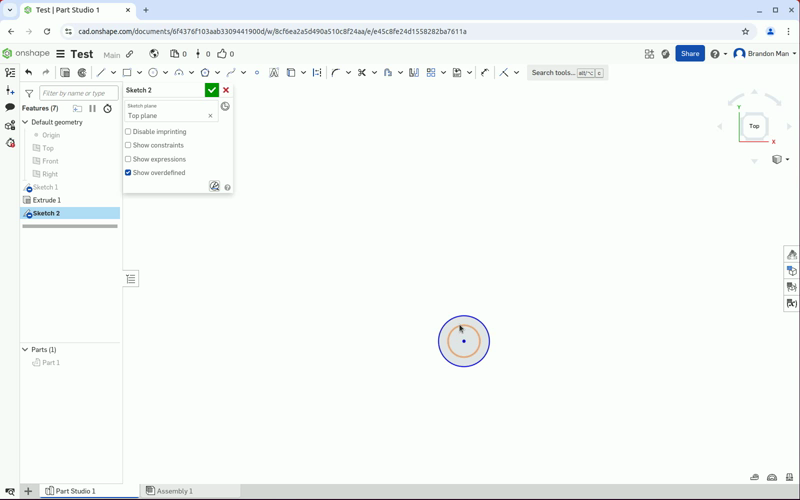
scroll(6)
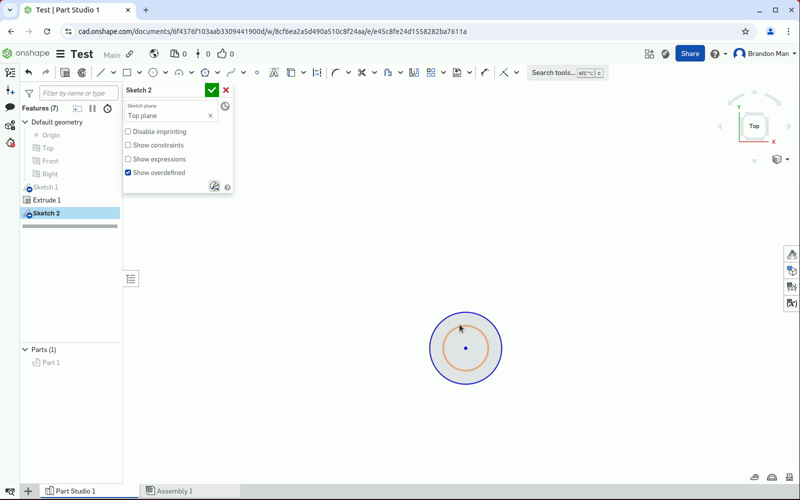
scroll(6)
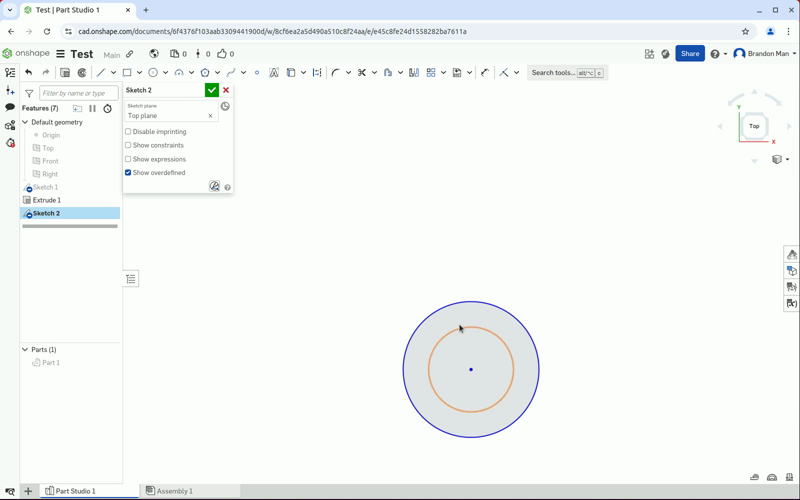
scroll(6)
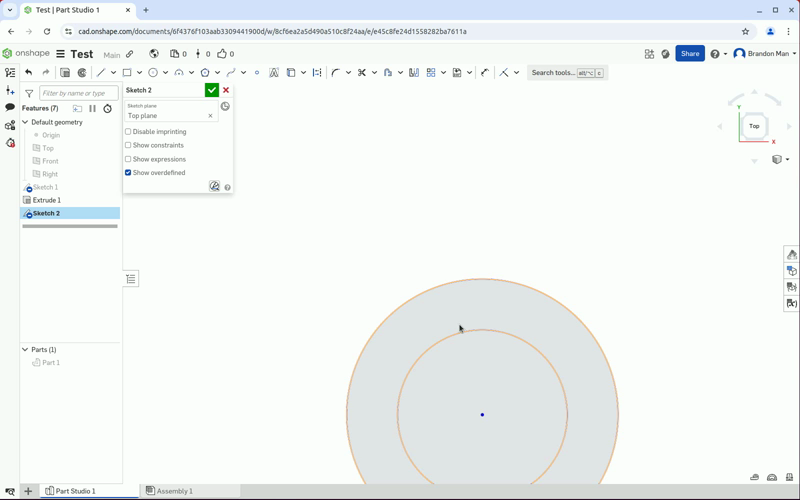
click(459, 324)
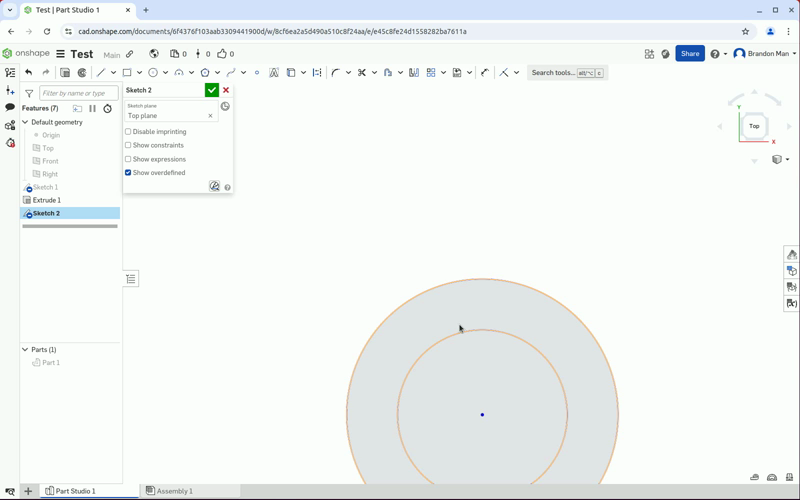
scroll(-6)
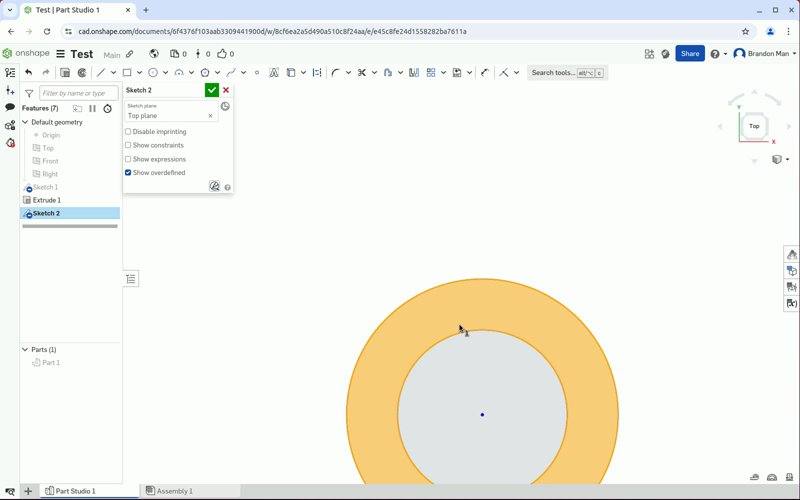
scroll(-6)
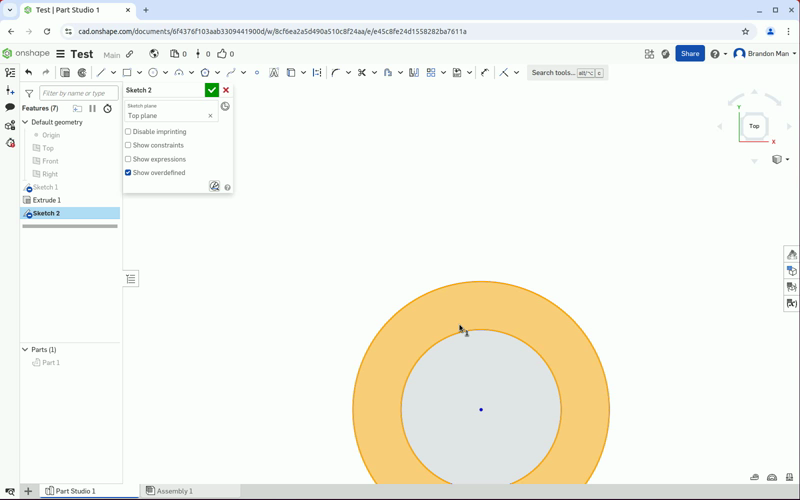
scroll(-6)
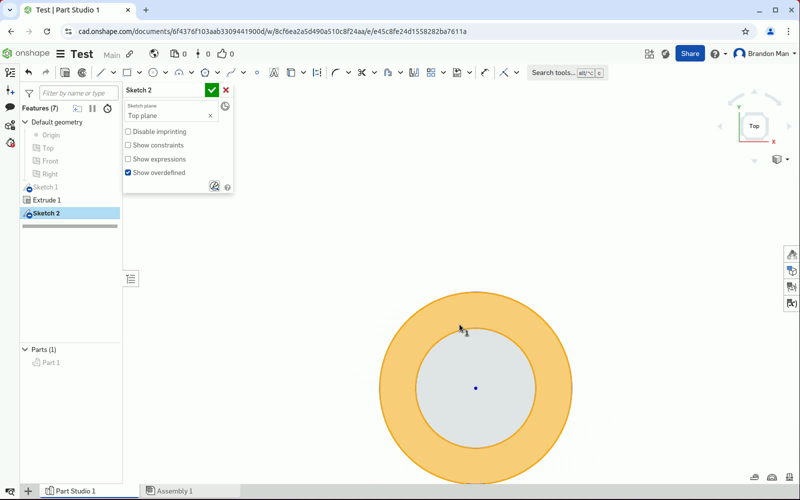
scroll(-6)
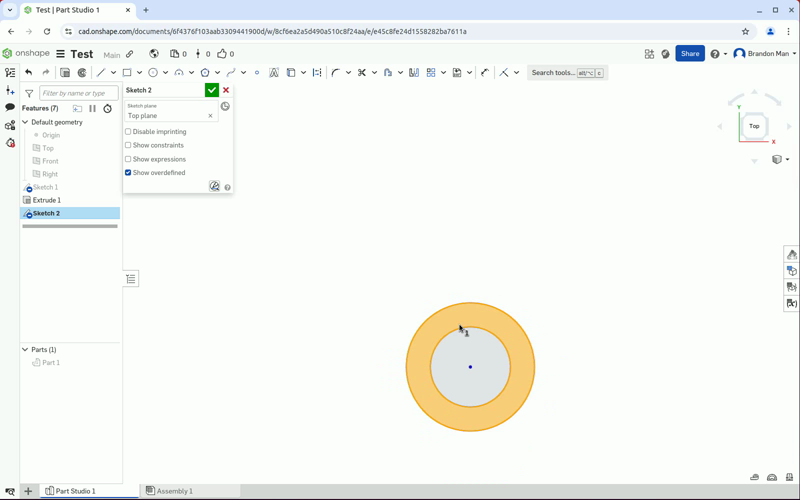
scroll(-6)
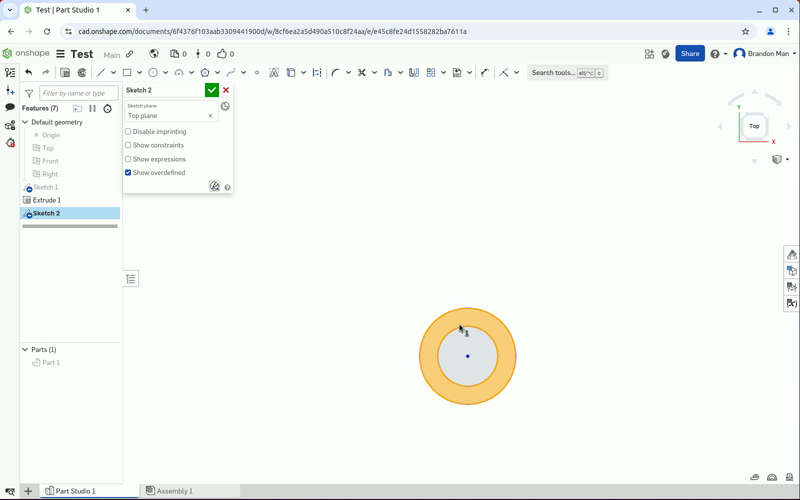
scroll(-6)
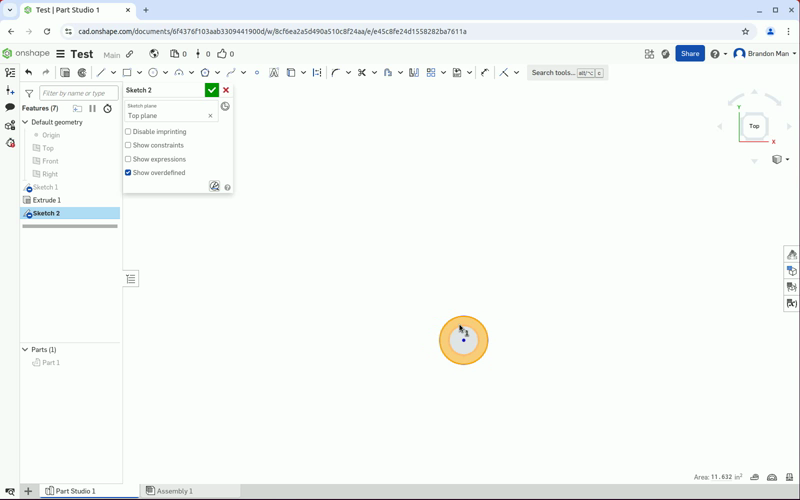
scroll(-6)
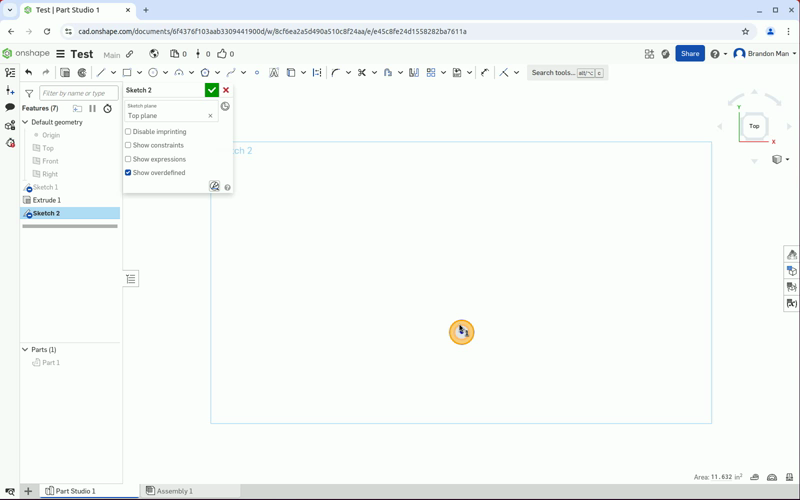
mouse_move(73, 352)
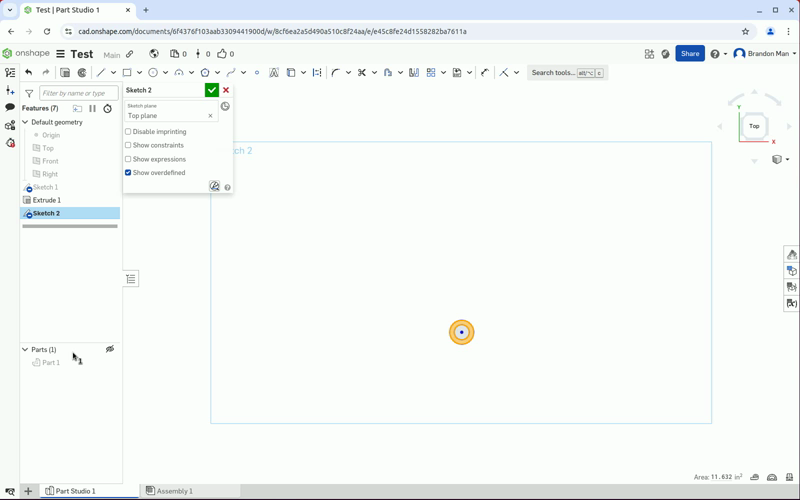
key(shift+y)
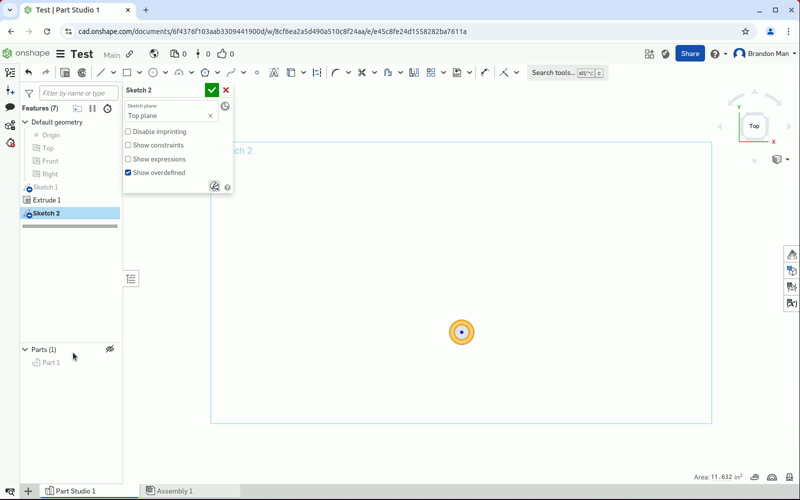
key(shift+e)
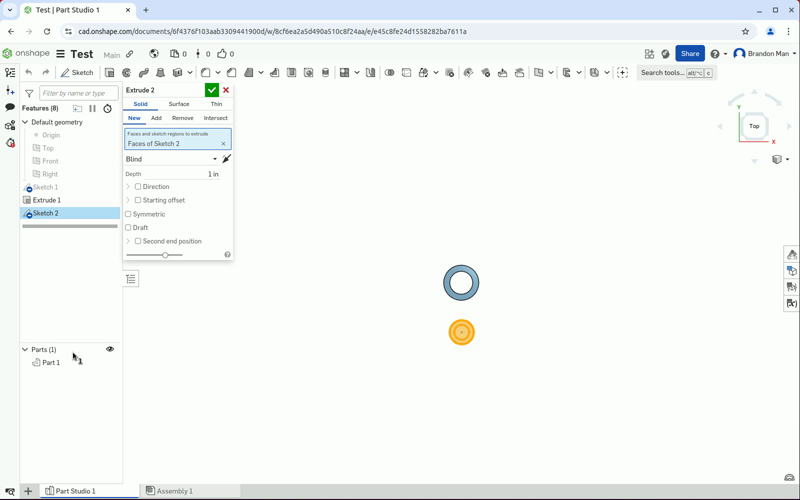
mouse_move(143, 106)
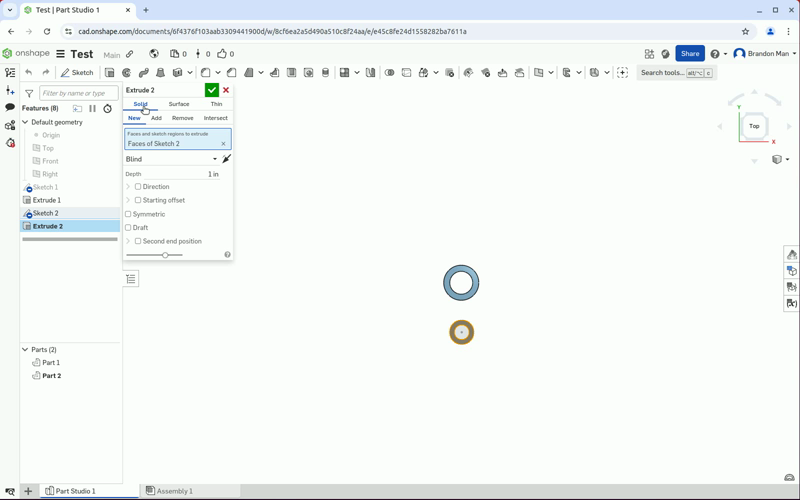
click(143, 106)
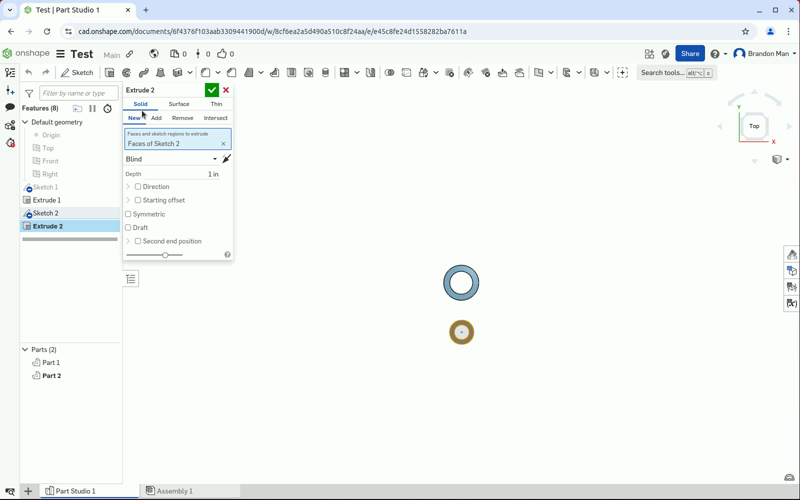
mouse_move(137, 120)
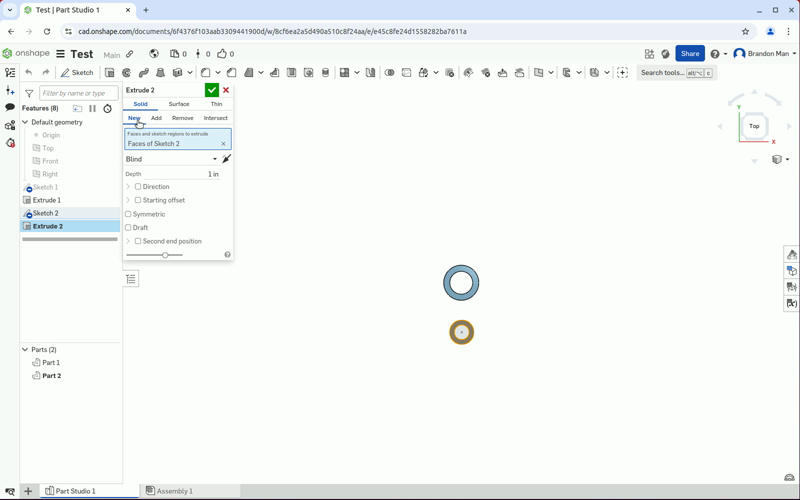
click(137, 120)
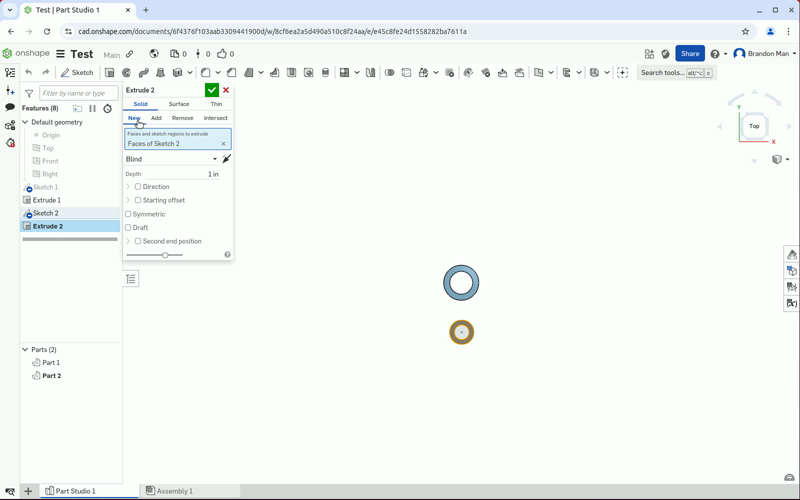
key(tab, 4)
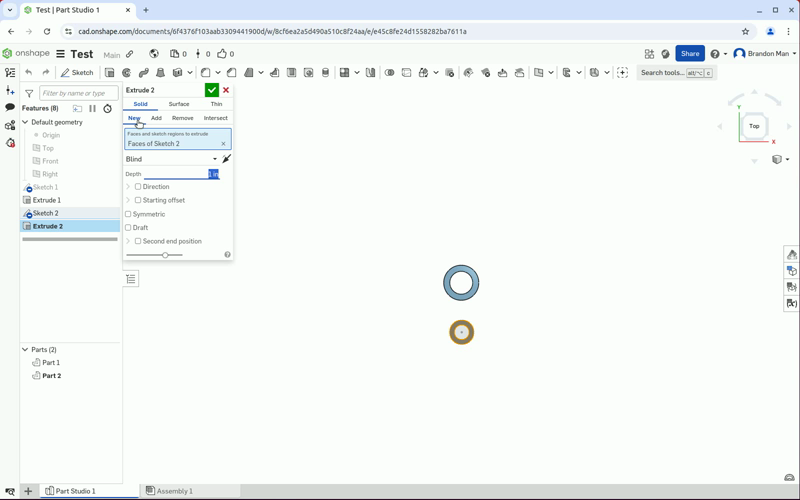
text(0.481)
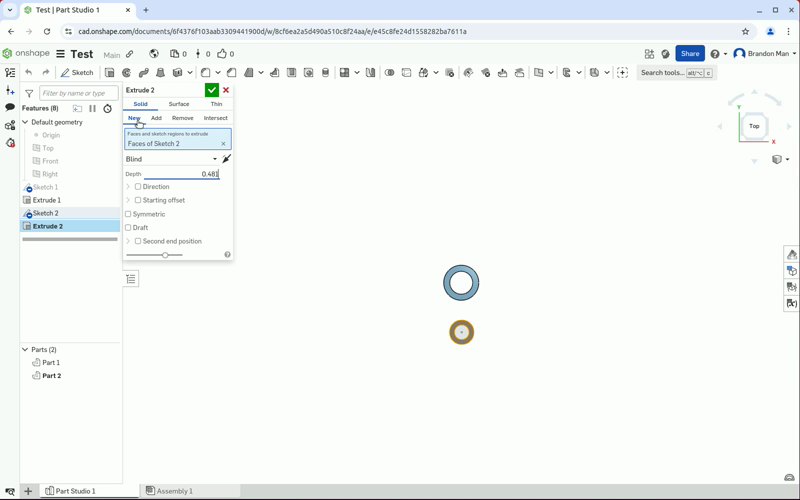
key(enter)
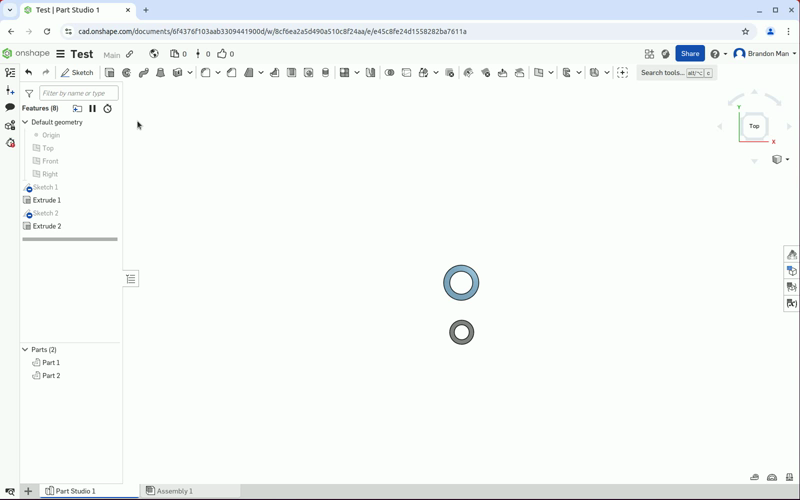
key(shift+h)
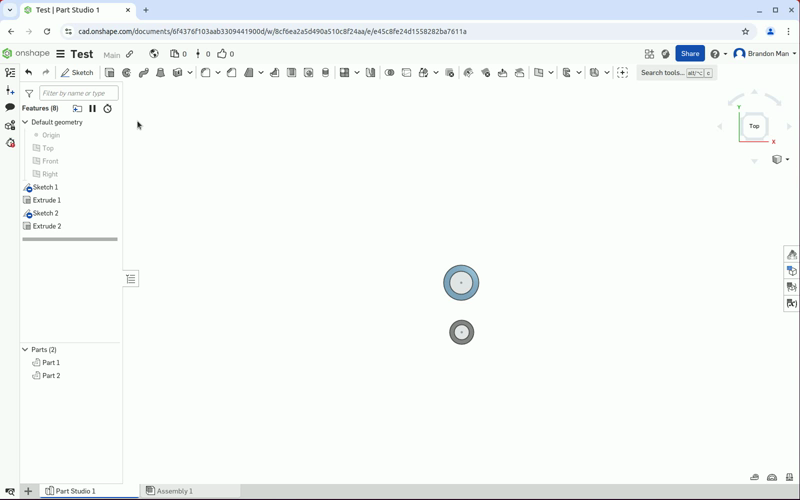
key(shift+h)
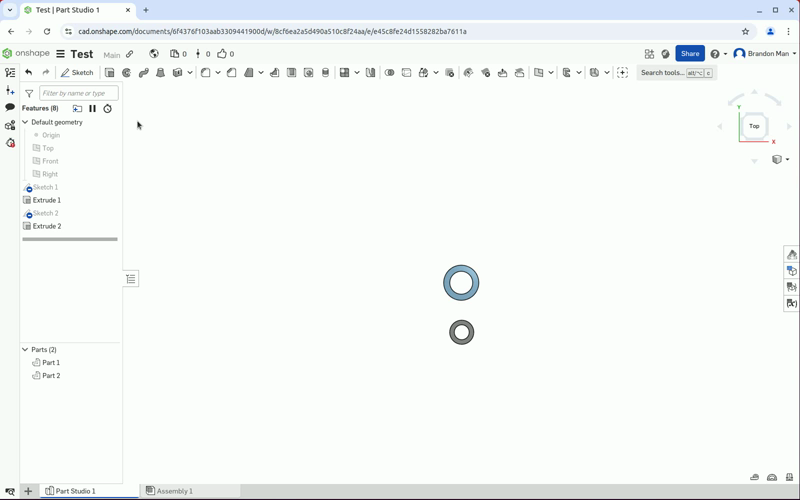
mouse_move(73, 189)
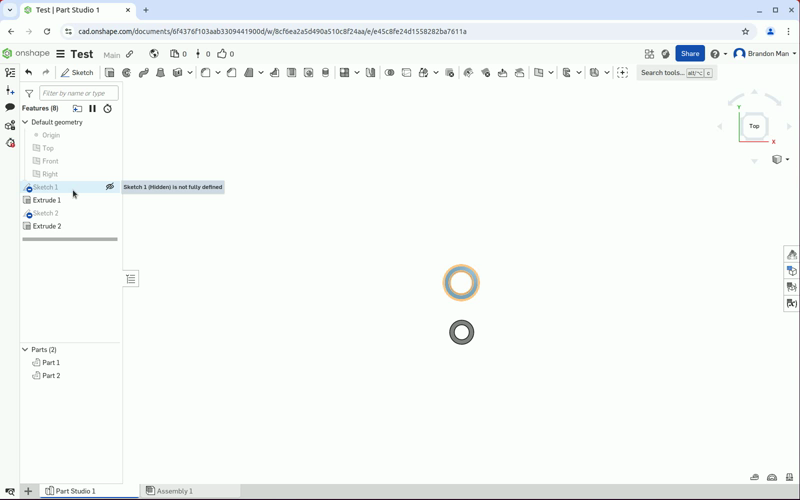
click(73, 189)
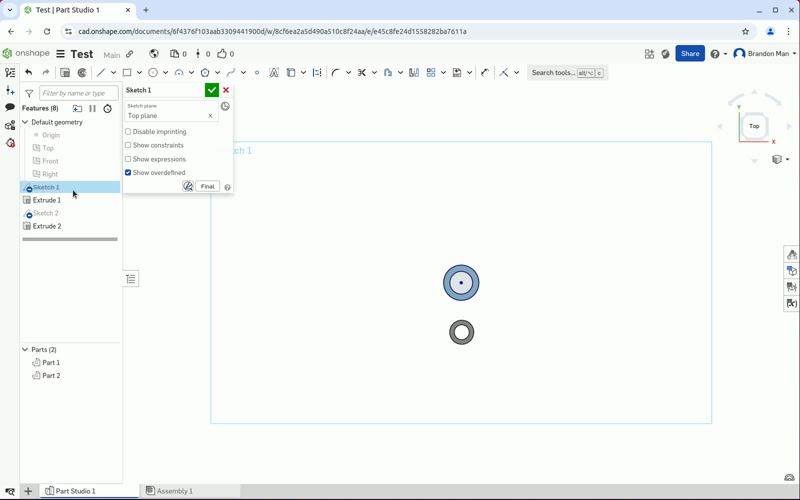
mouse_move(229, 92)
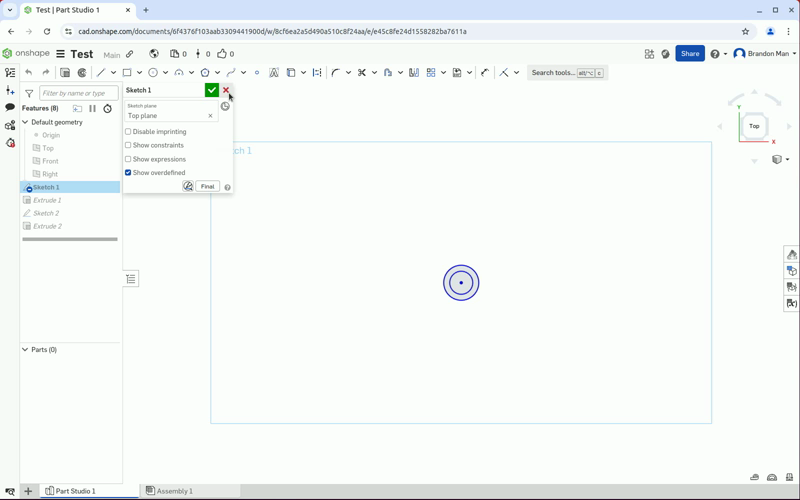
click(229, 92)
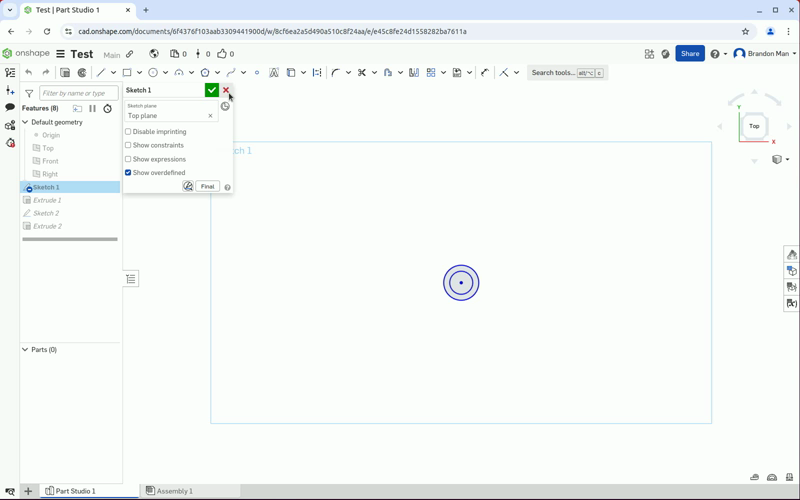
key(shift+s)
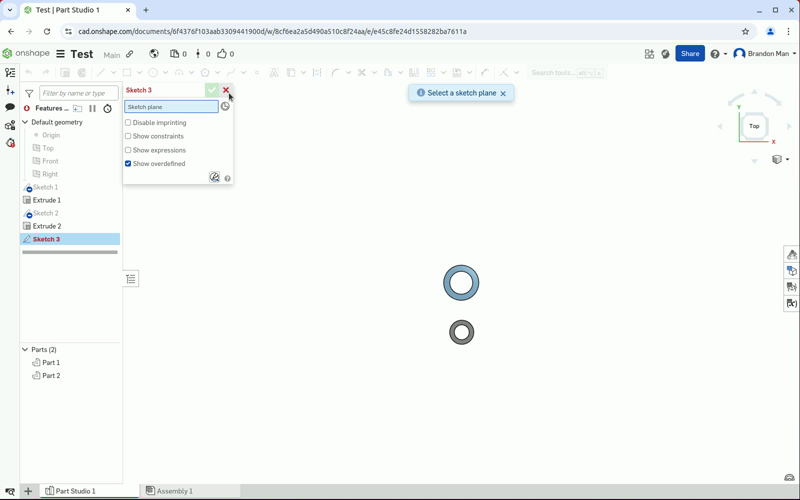
mouse_move(73, 150)
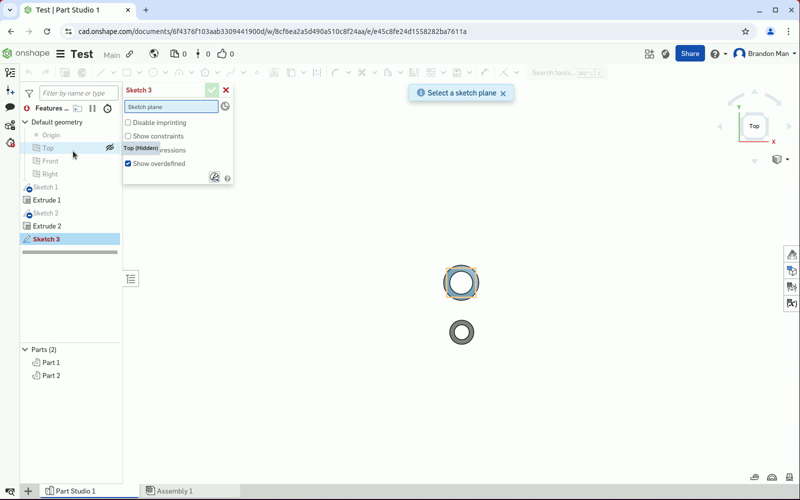
click(73, 150)
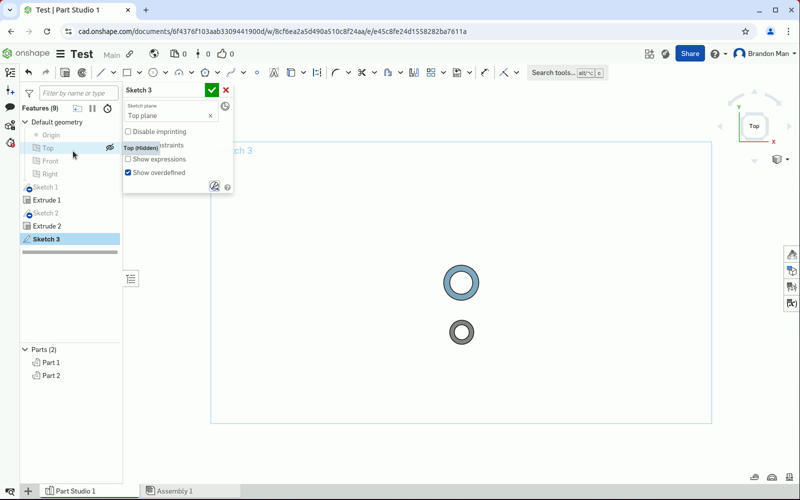
mouse_move(73, 352)
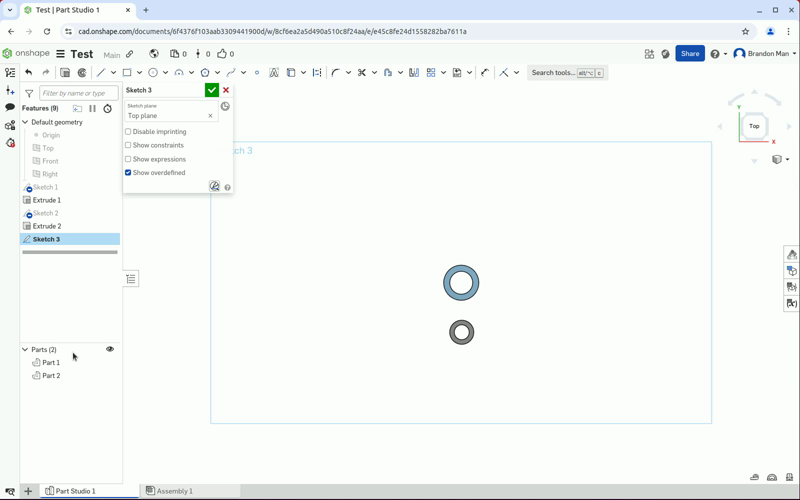
key(y)
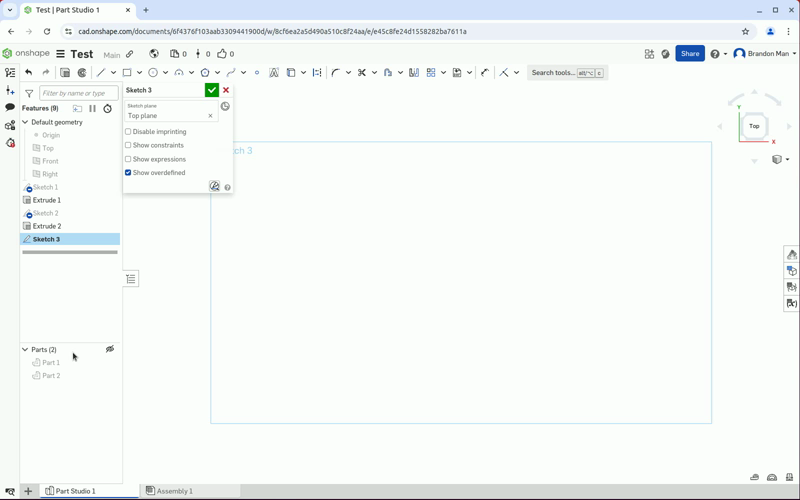
key(c)
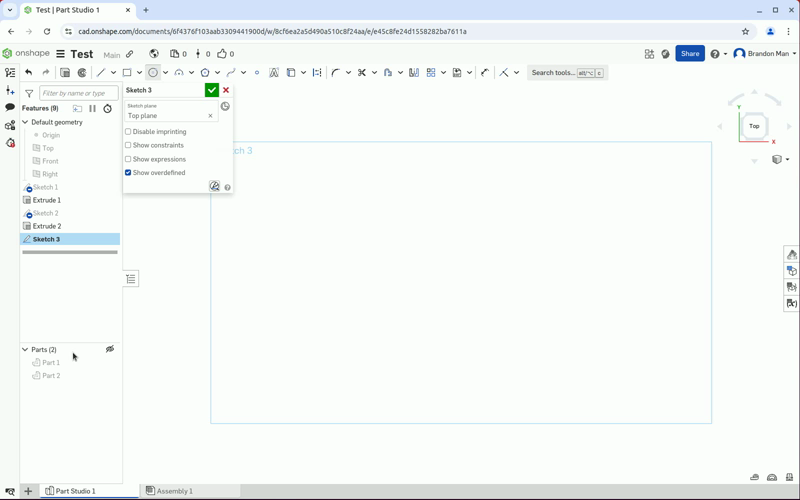
key_down(shift)
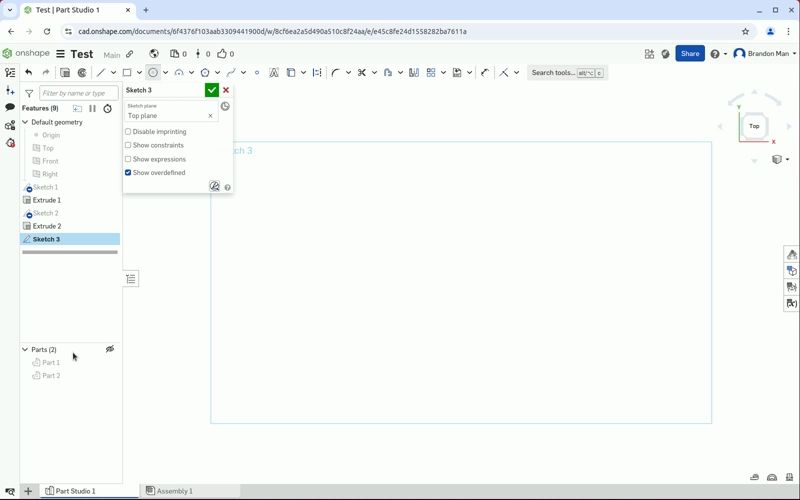
mouse_move(456, 386)
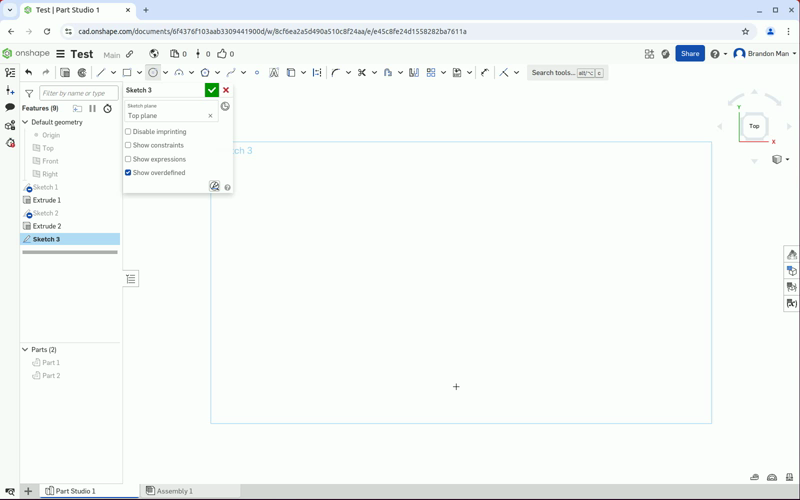
click(456, 386)
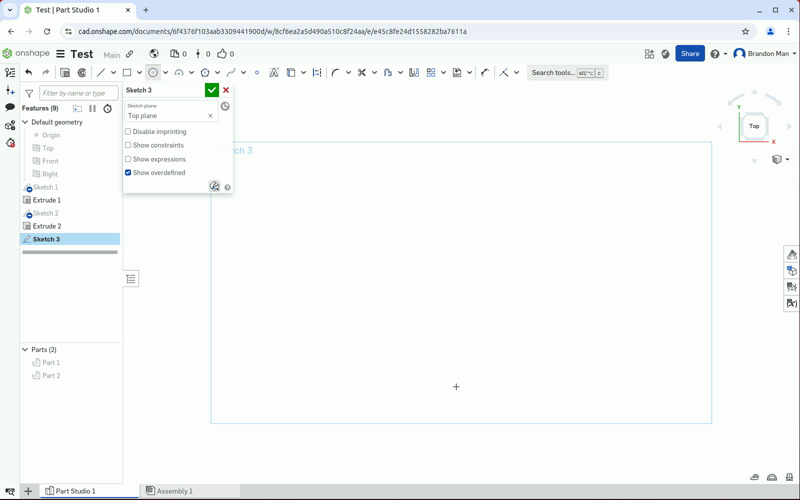
key_up(shift)
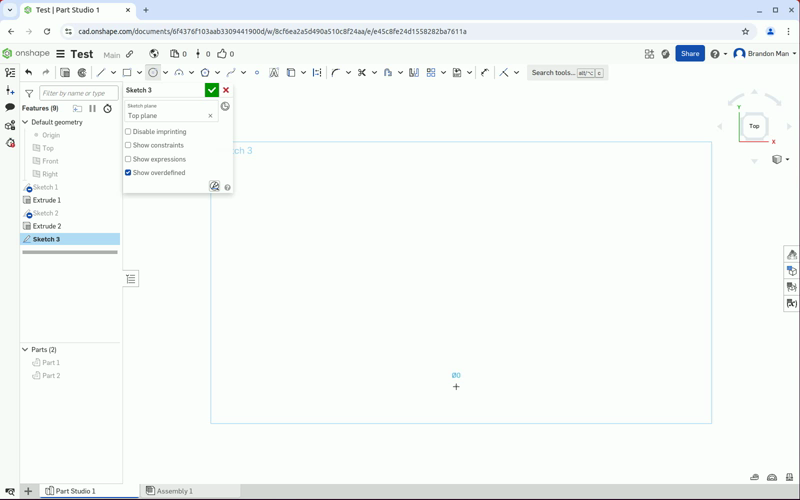
mouse_move(466, 386)
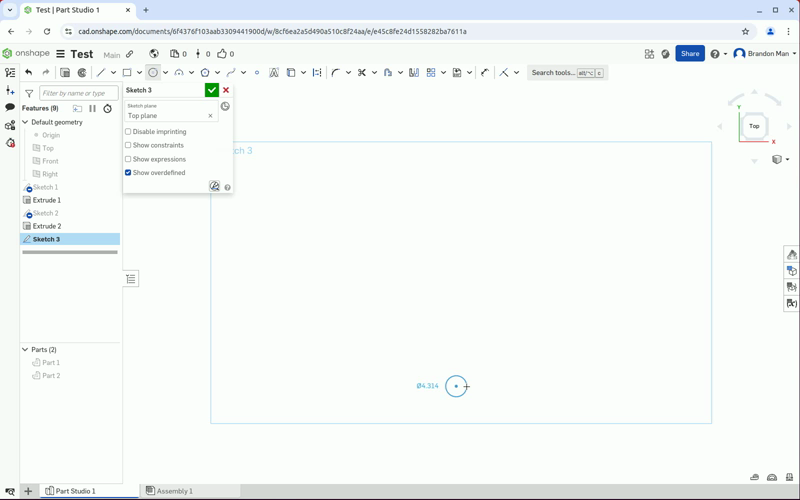
click(466, 386)
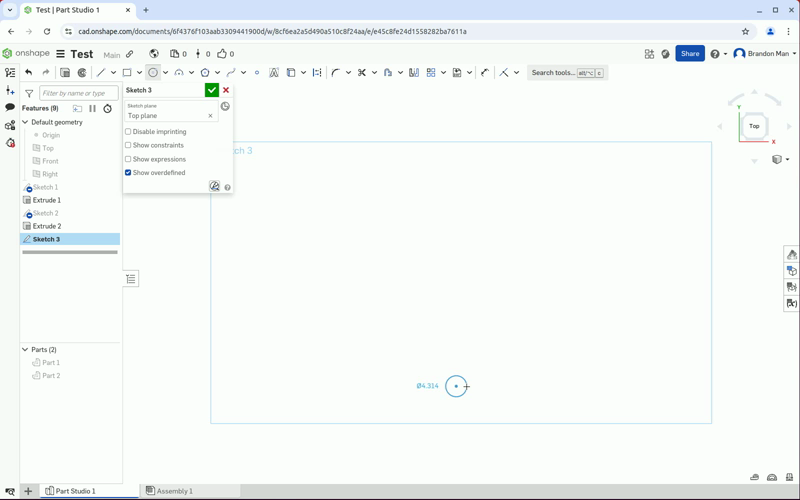
key(esc)
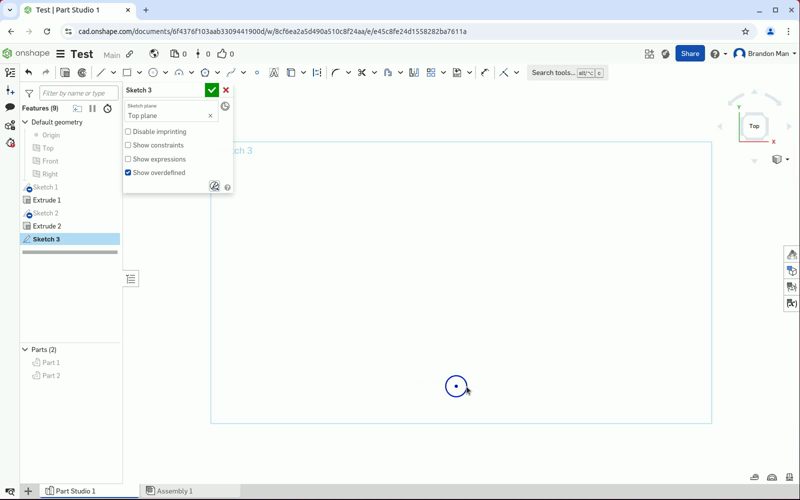
key(c)
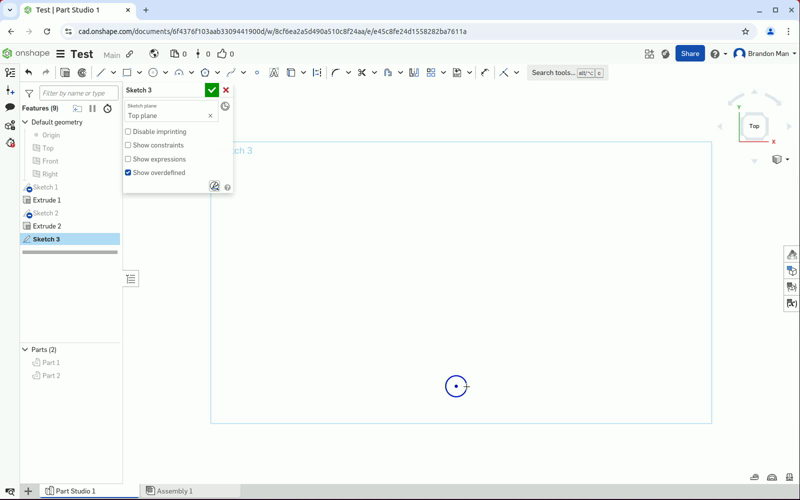
key_down(shift)
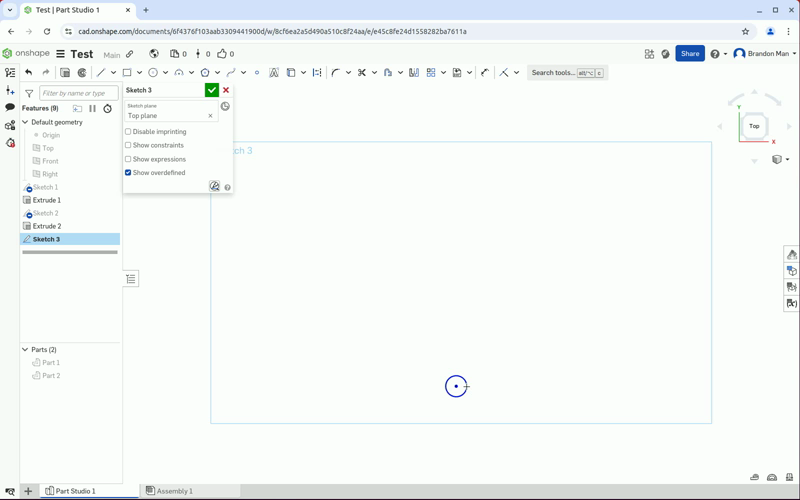
mouse_move(456, 386)
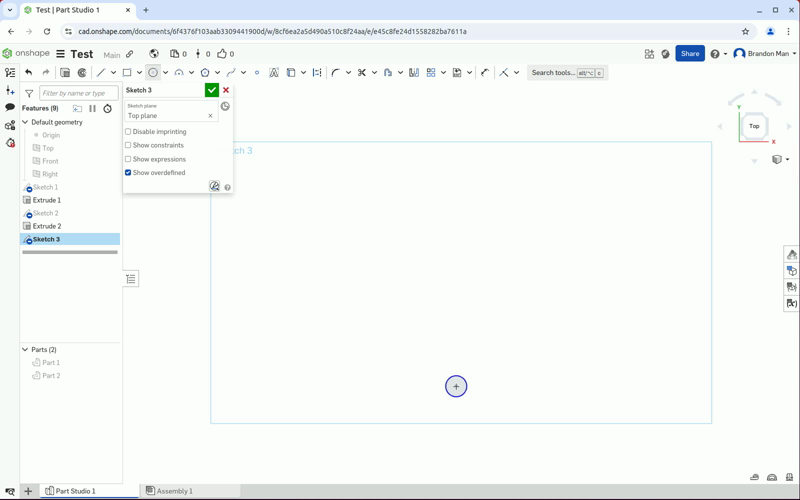
click(456, 386)
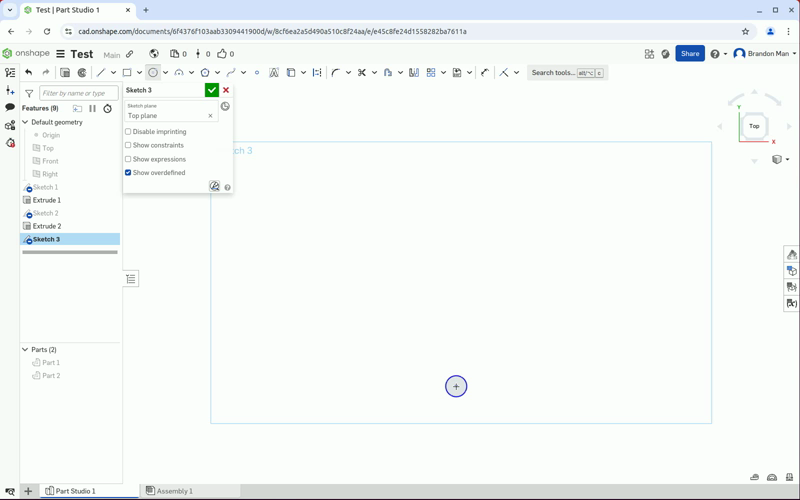
key_up(shift)
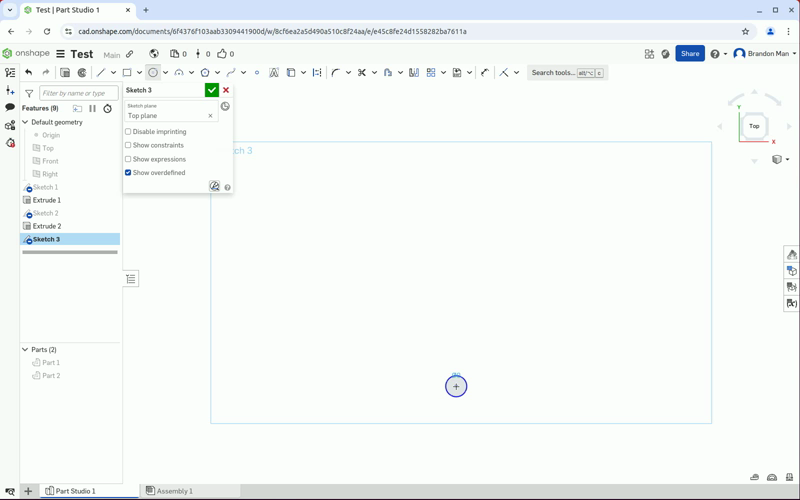
mouse_move(463, 386)
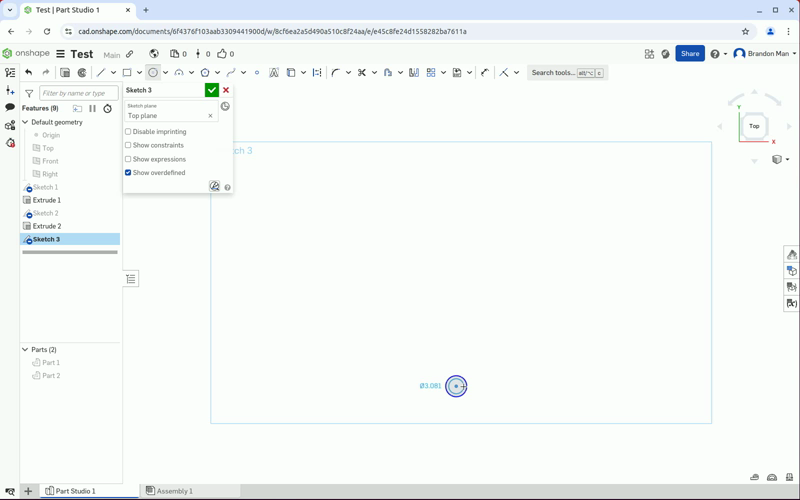
scroll(6)
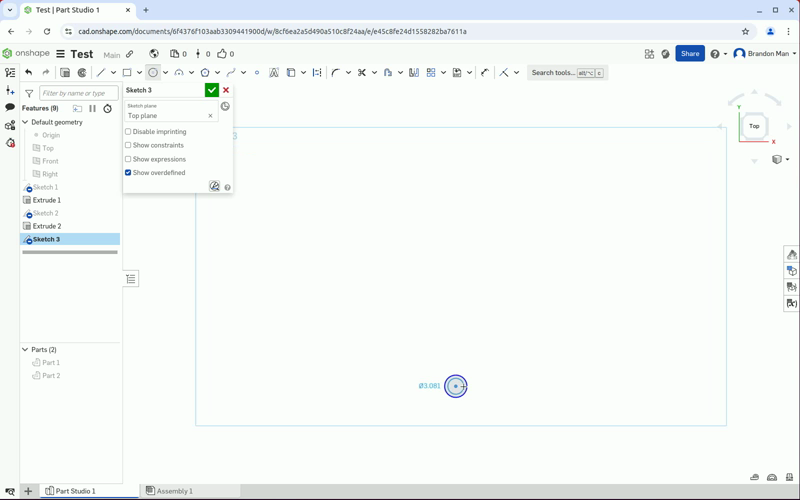
scroll(6)
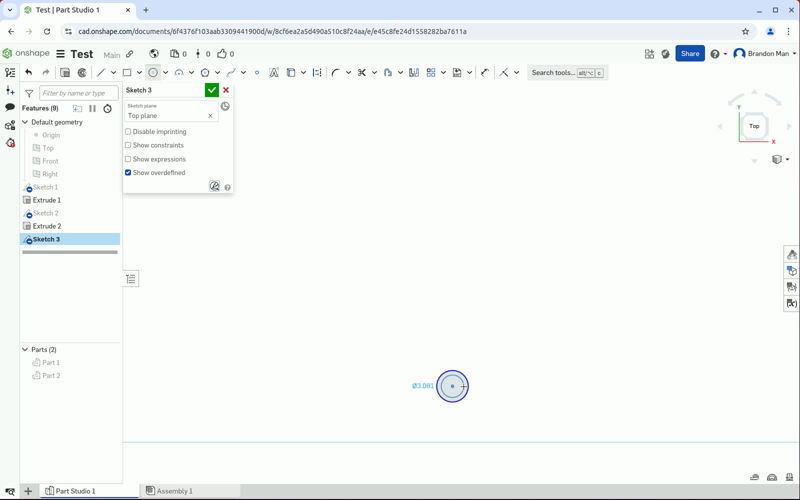
scroll(6)
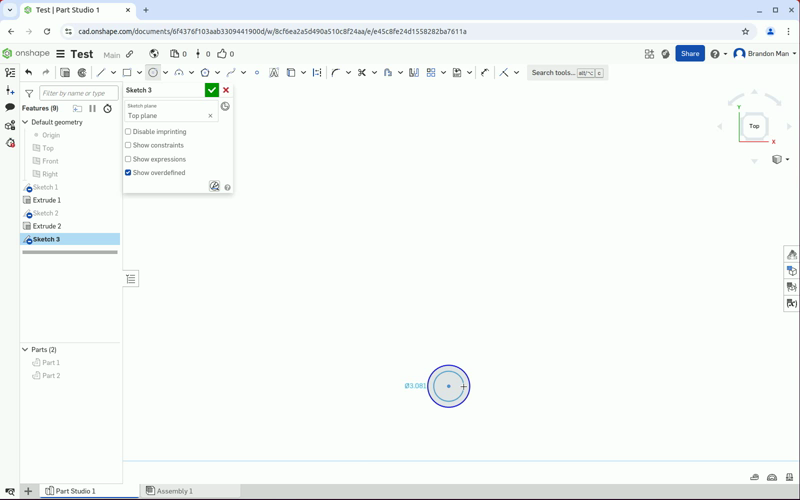
scroll(6)
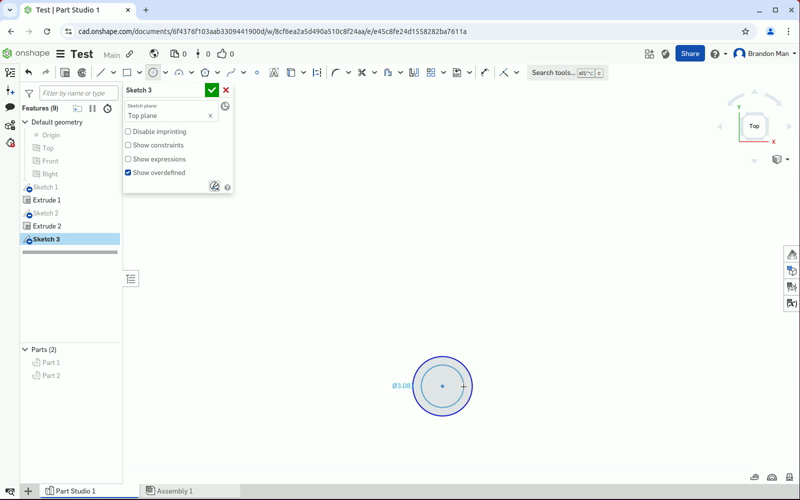
scroll(6)
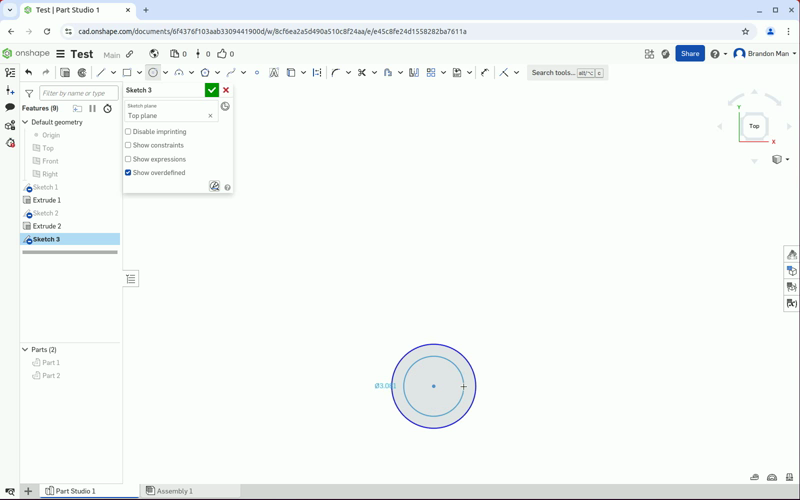
scroll(6)
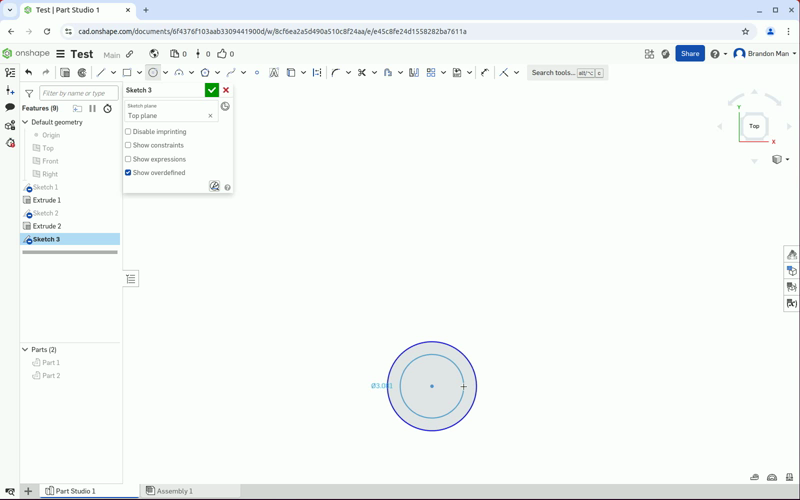
scroll(6)
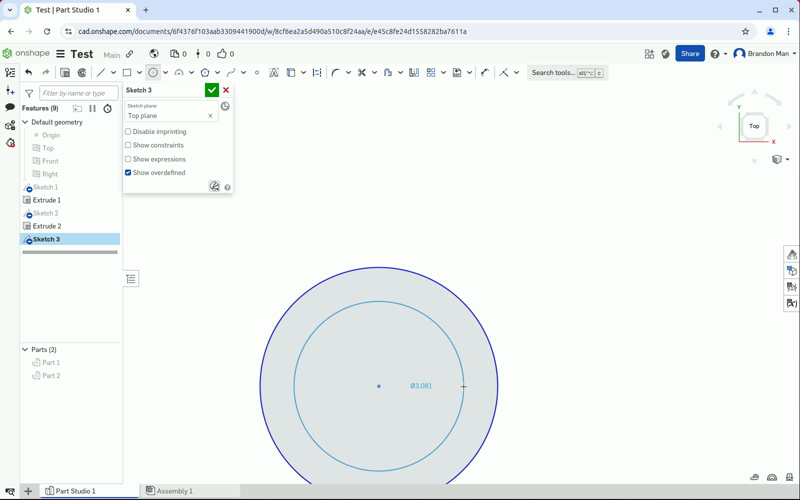
click(463, 386)
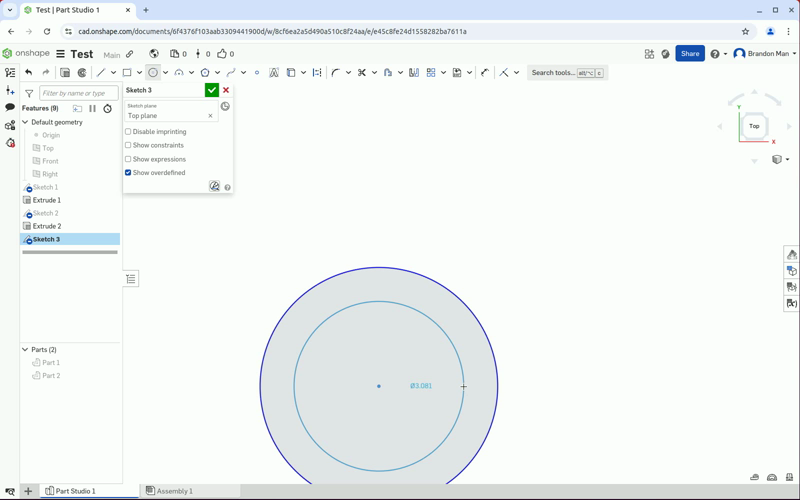
scroll(-6)
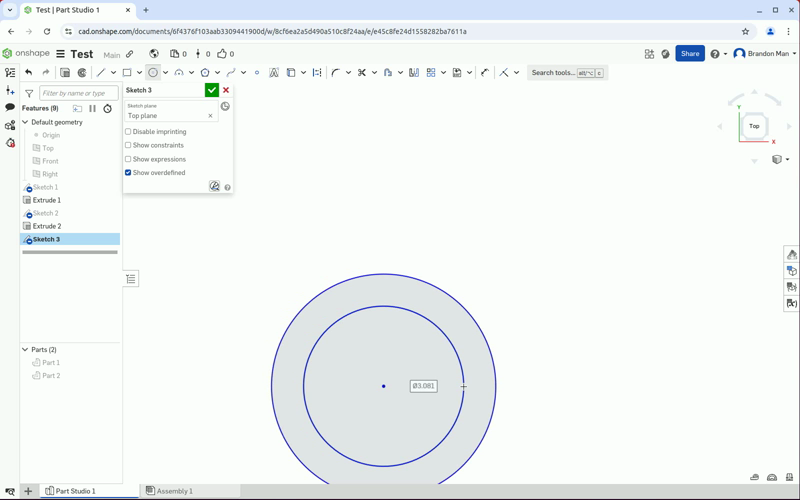
scroll(-6)
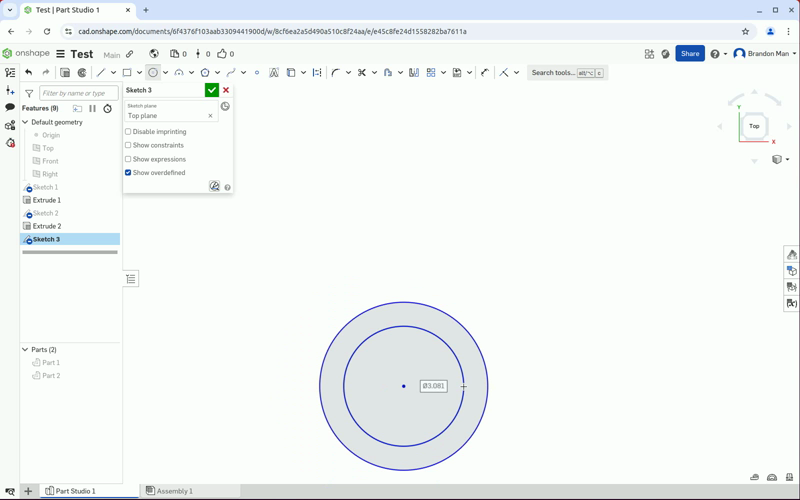
scroll(-6)
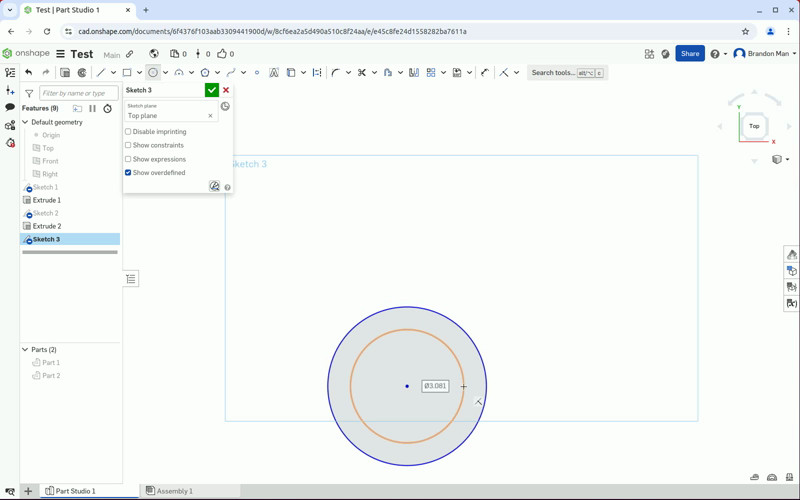
scroll(-6)
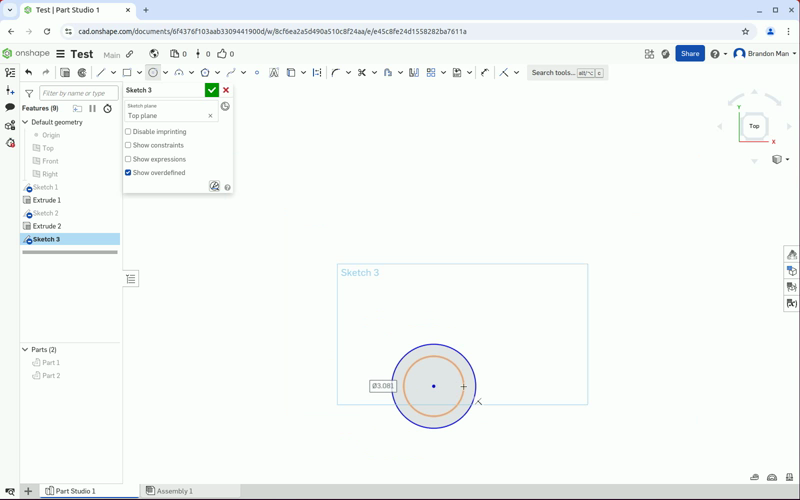
scroll(-6)
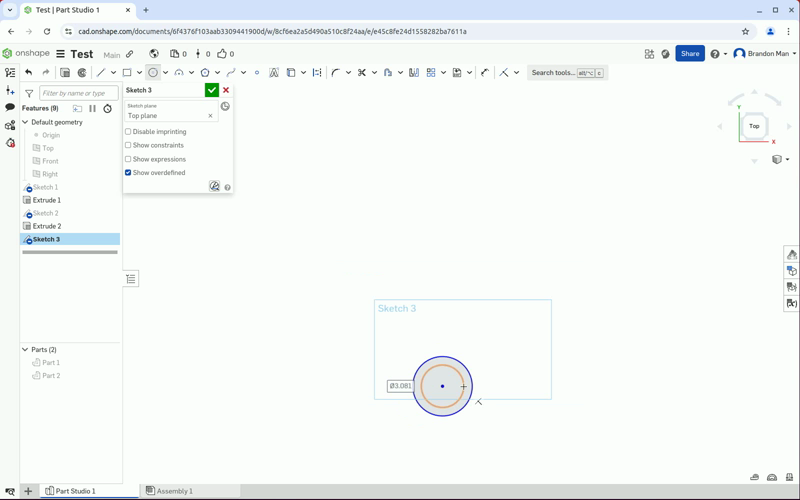
scroll(-6)
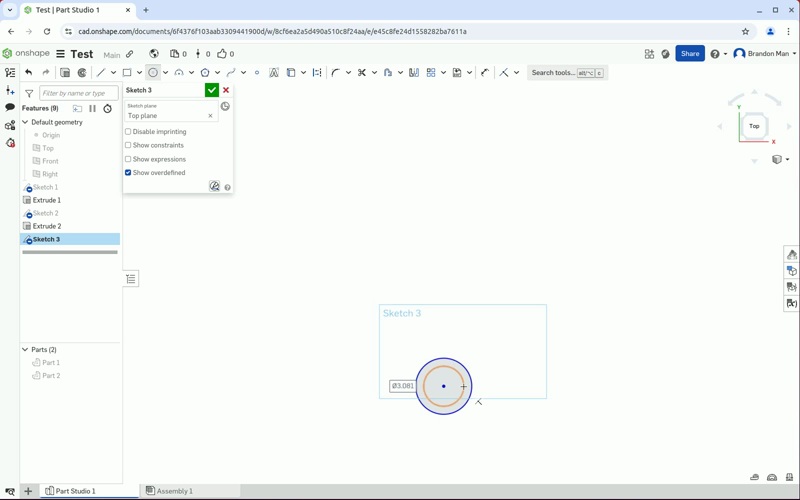
scroll(-6)
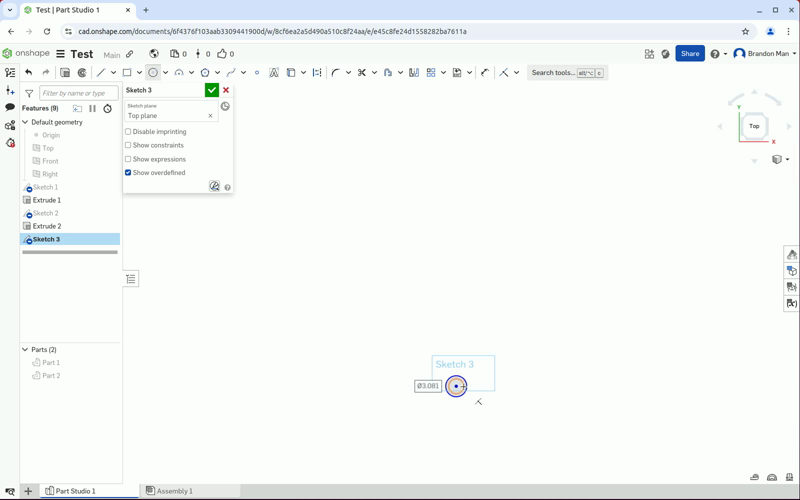
key(esc)
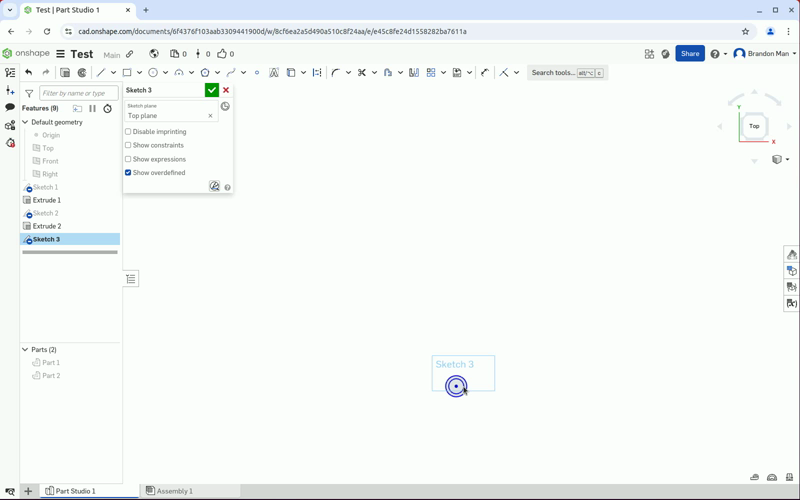
mouse_move(458, 376)
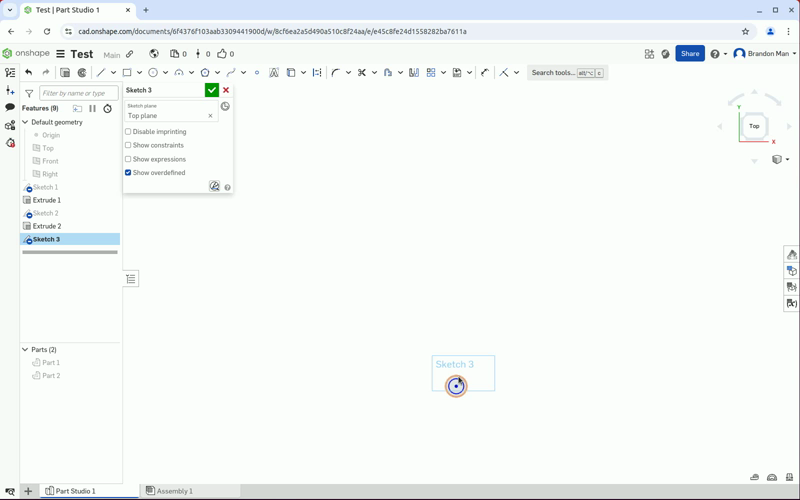
scroll(6)
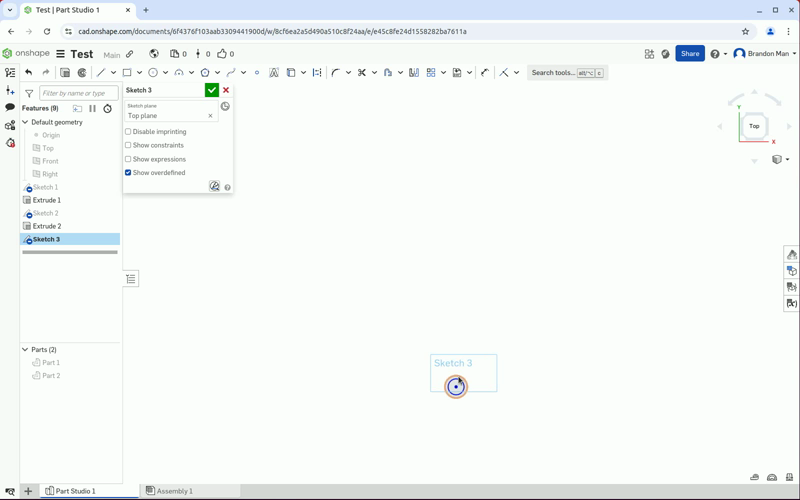
scroll(6)
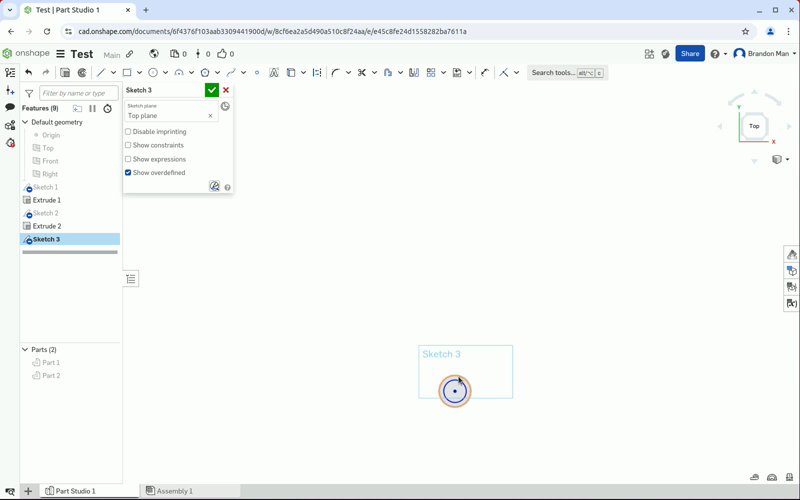
scroll(6)
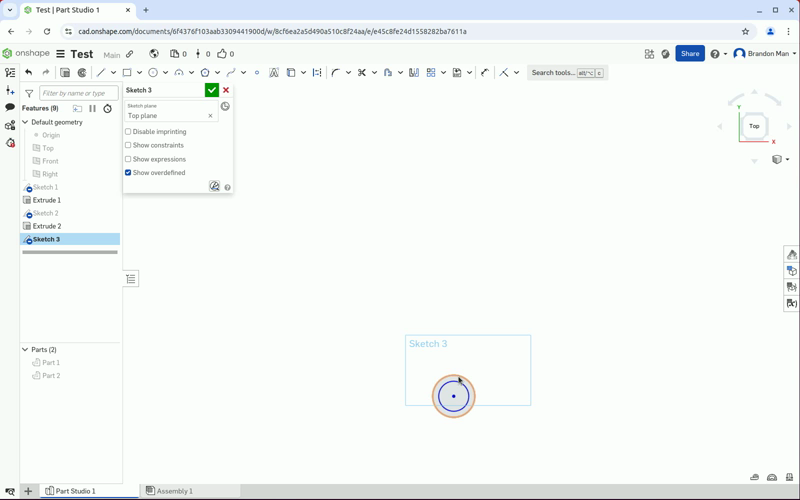
scroll(6)
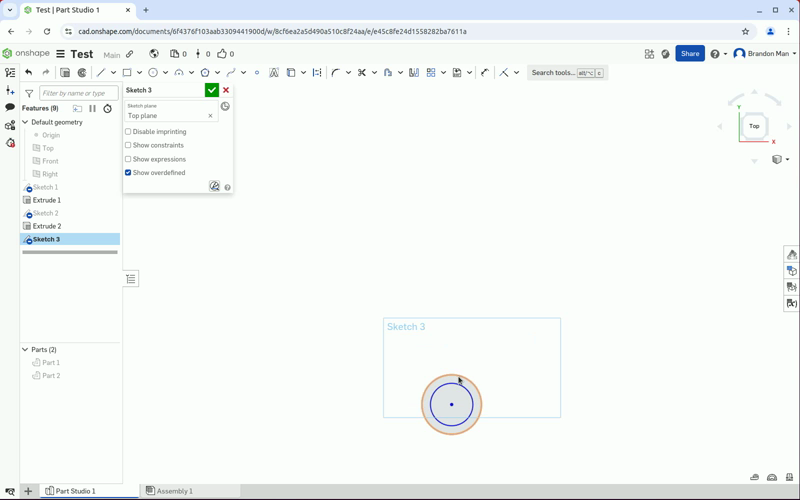
scroll(6)
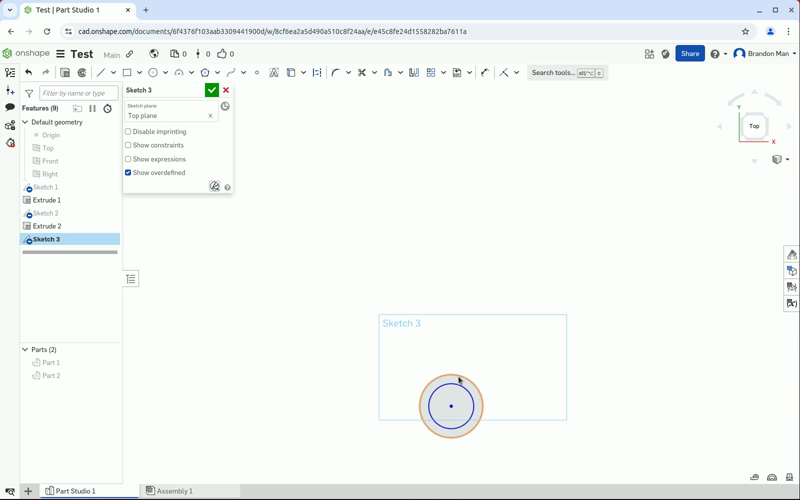
scroll(6)
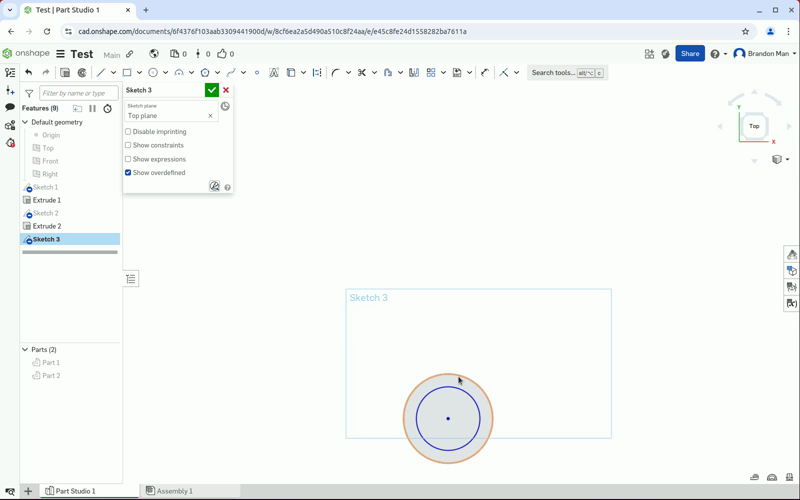
scroll(6)
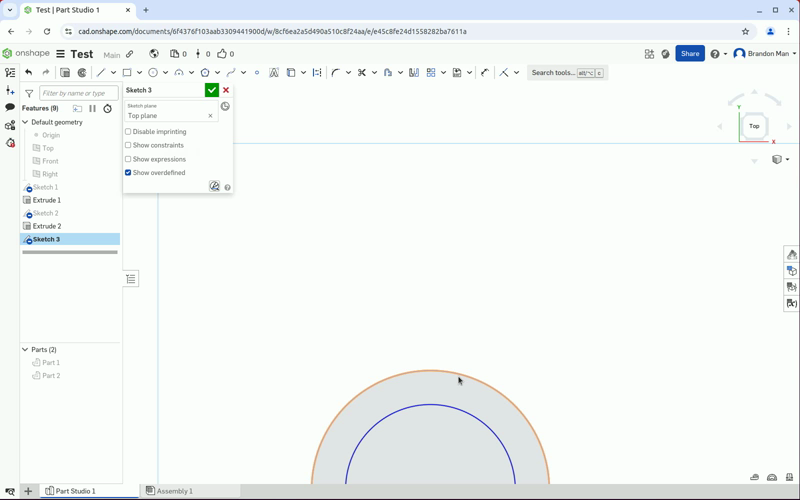
click(458, 376)
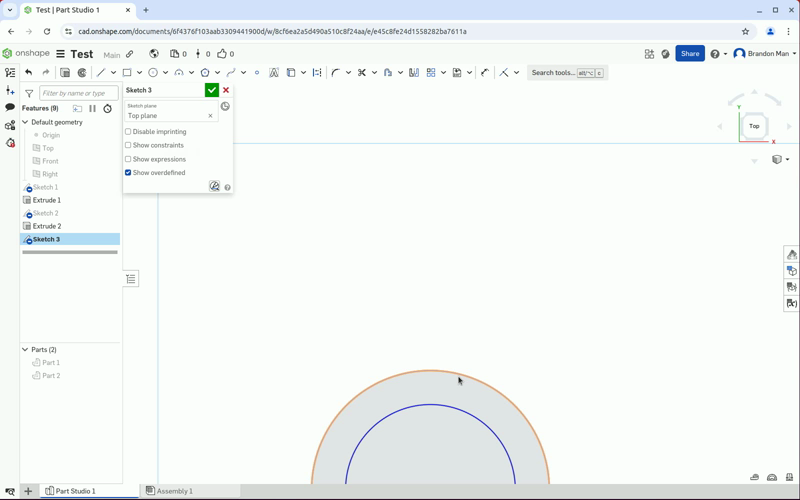
scroll(-6)
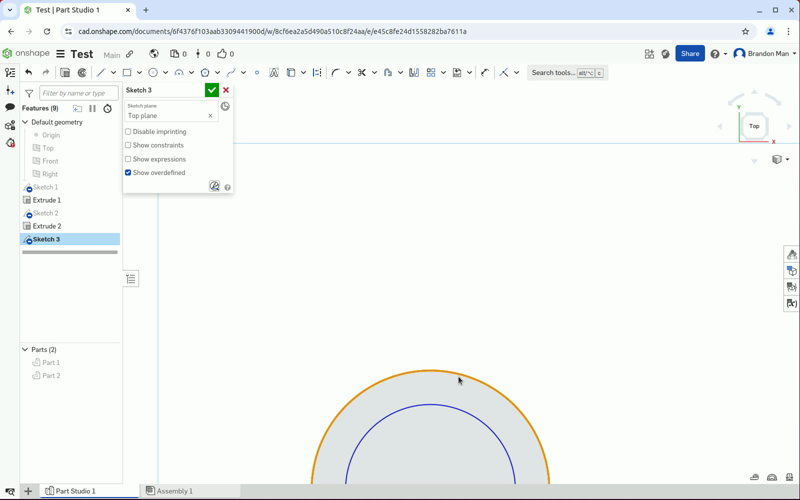
scroll(-6)
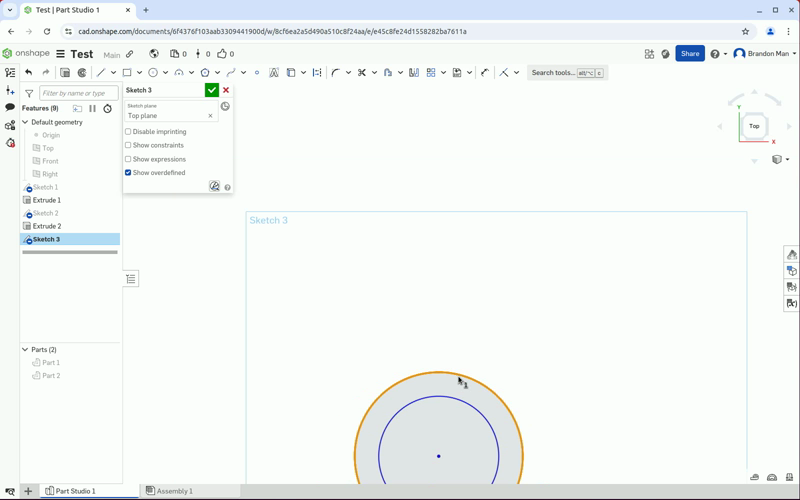
scroll(-6)
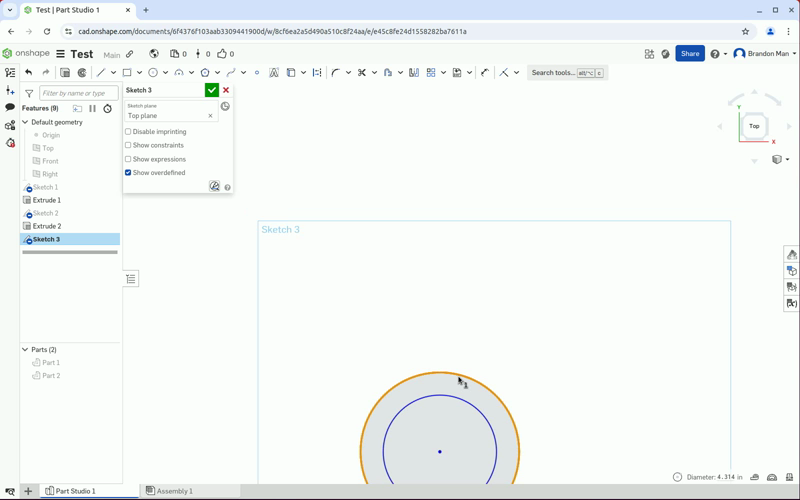
scroll(-6)
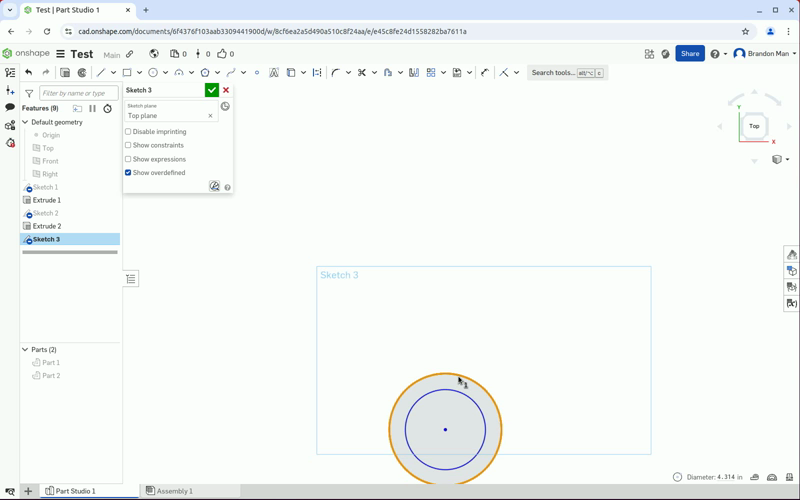
scroll(-6)
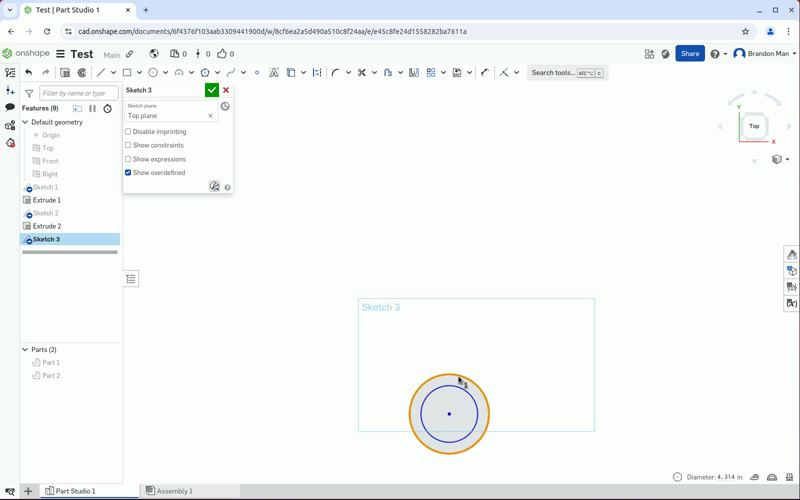
scroll(-6)
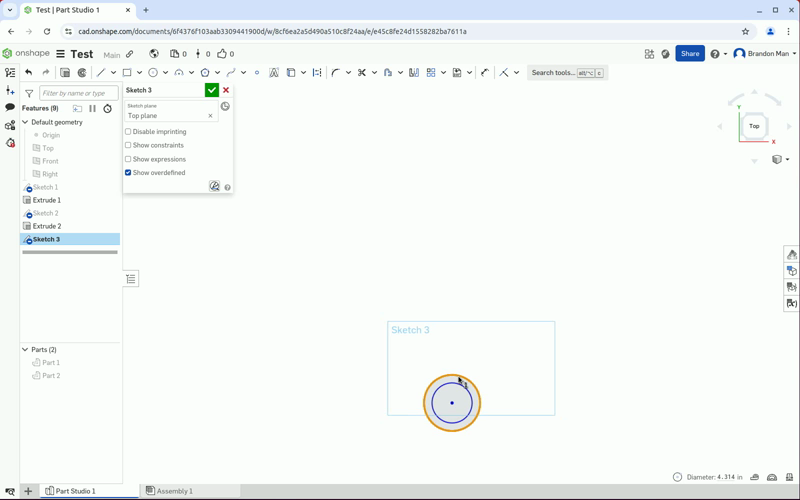
scroll(-6)
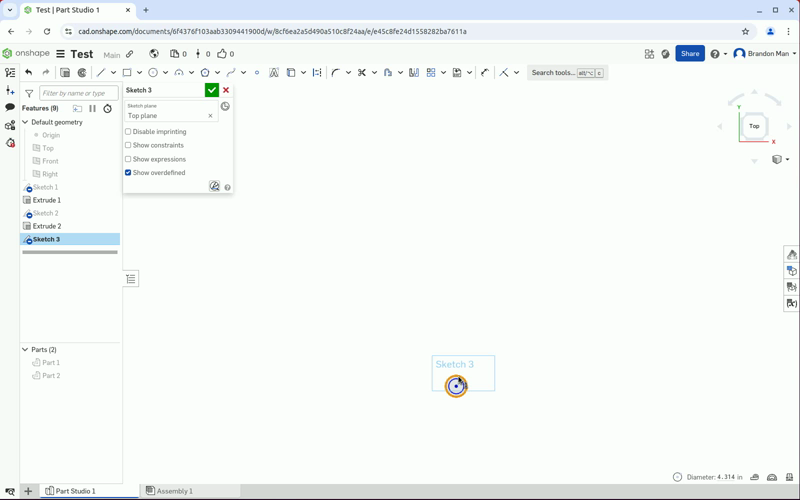
mouse_move(73, 352)
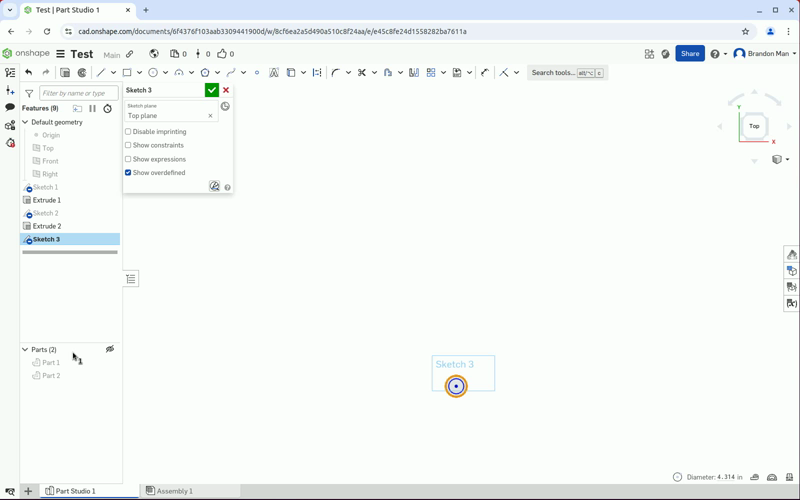
key(shift+y)
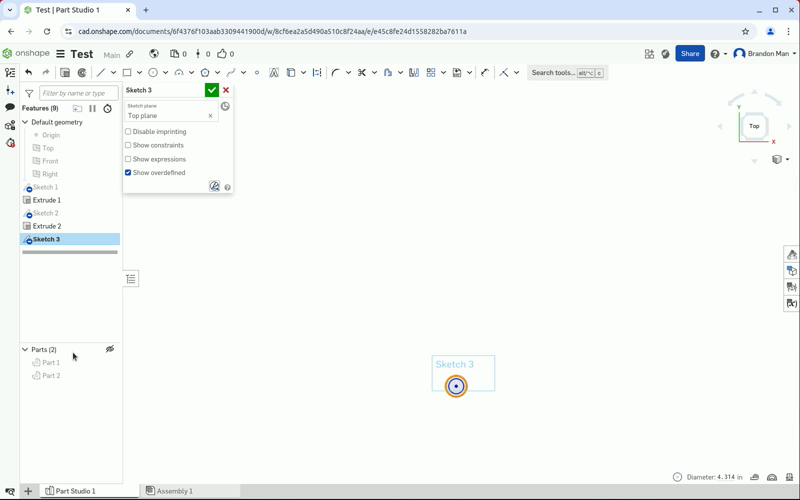
key(shift+e)
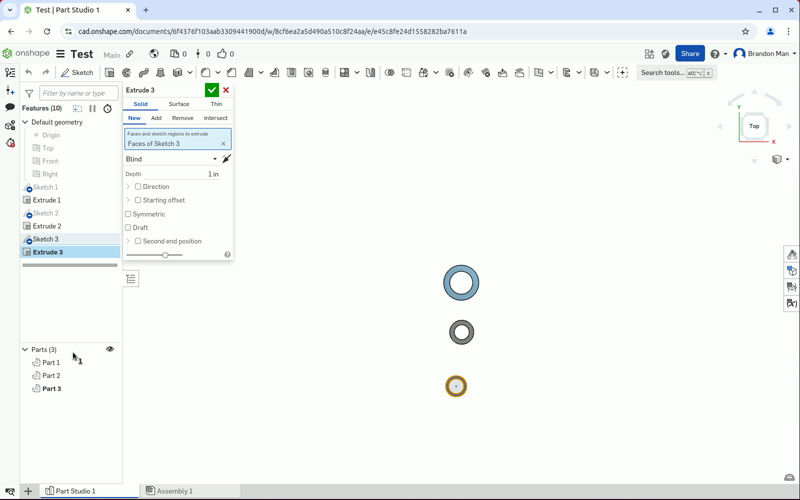
mouse_move(143, 106)
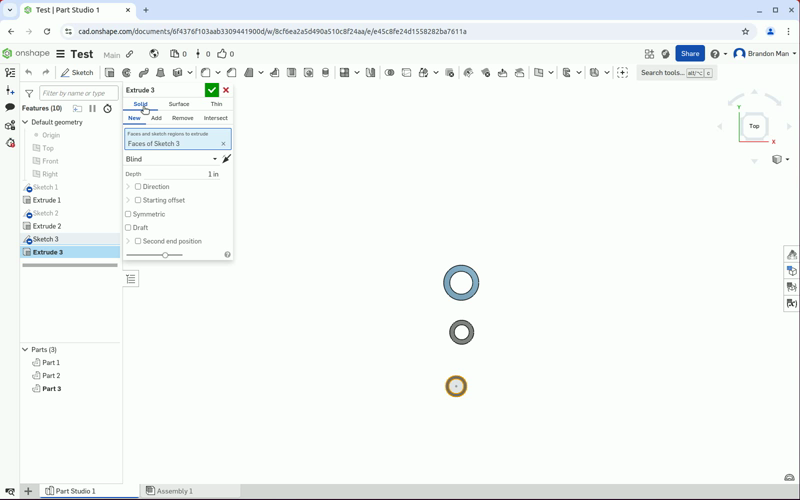
click(143, 106)
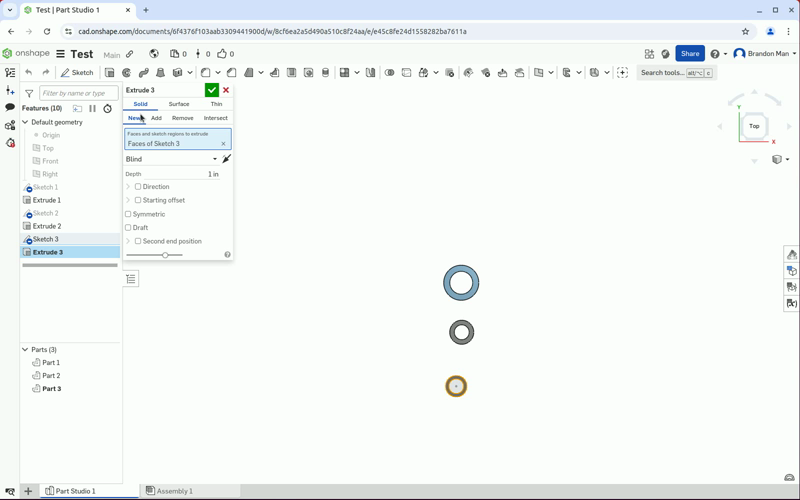
mouse_move(137, 120)
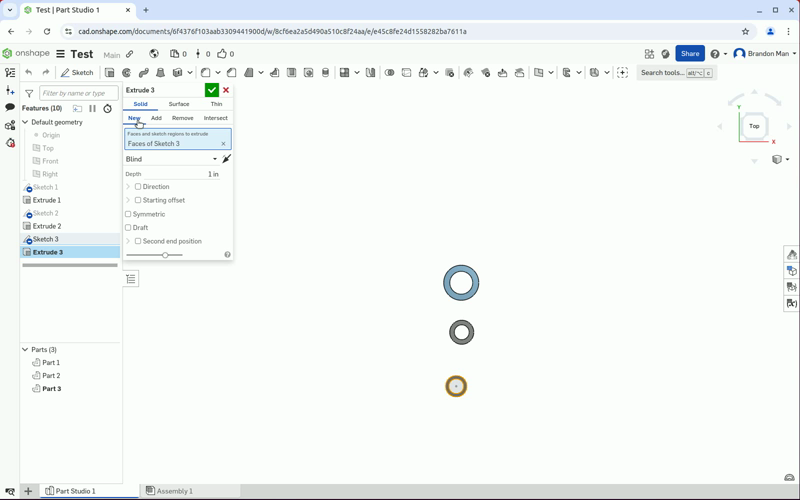
click(137, 120)
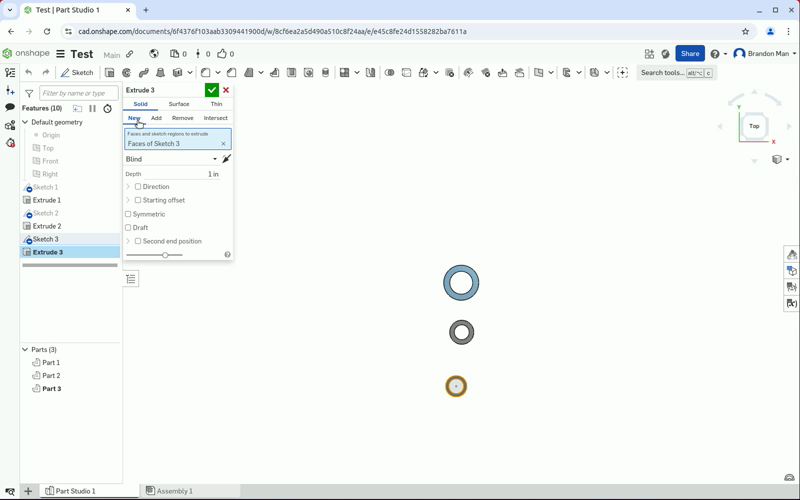
key(tab, 4)
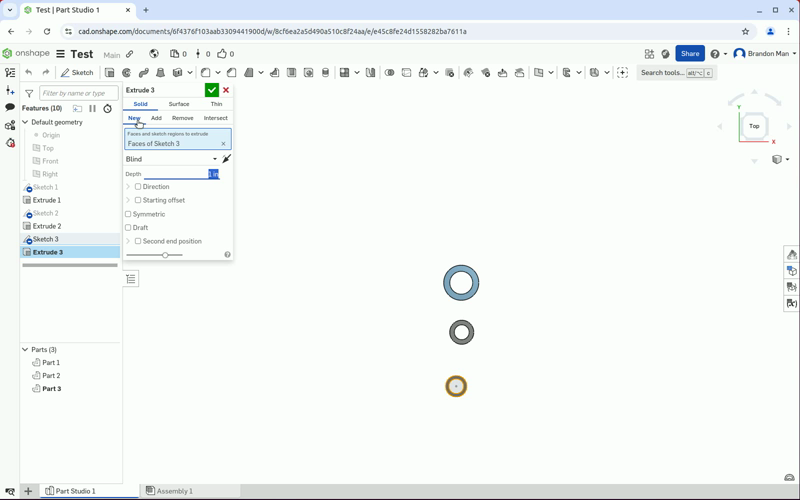
text(0.481)
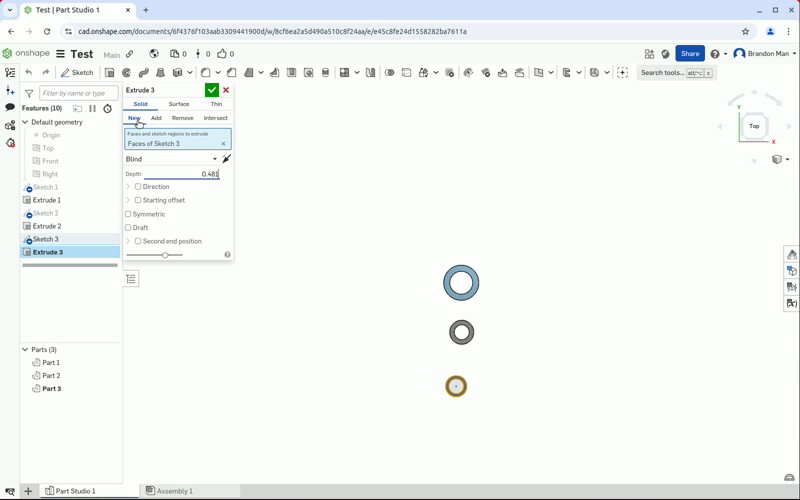
key(enter)
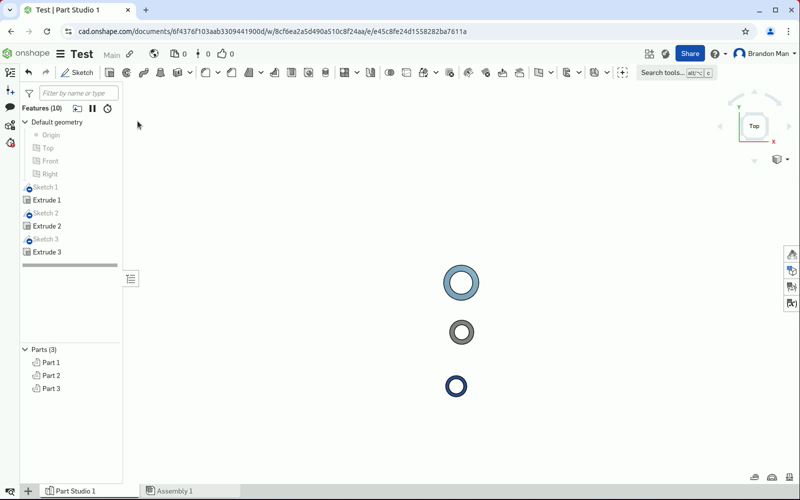
key(shift+h)
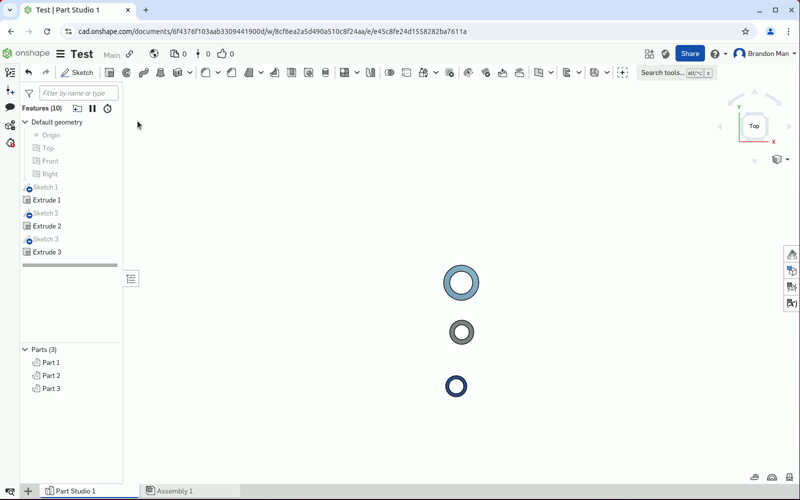
key(shift+h)
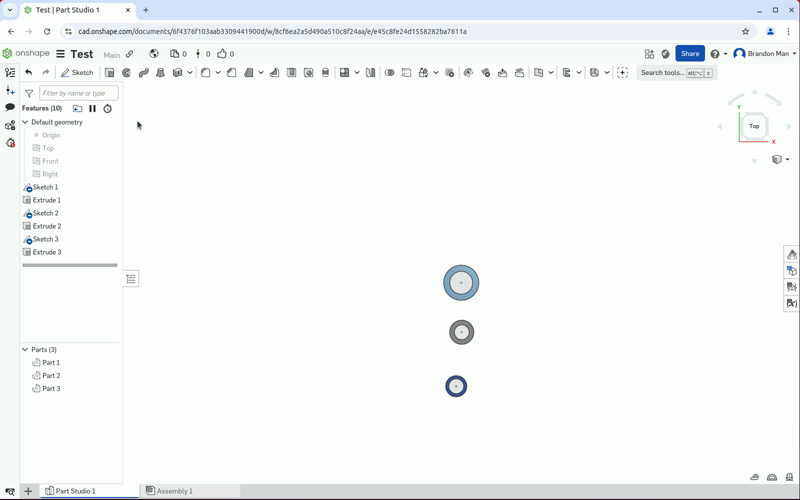
key(shift+7)
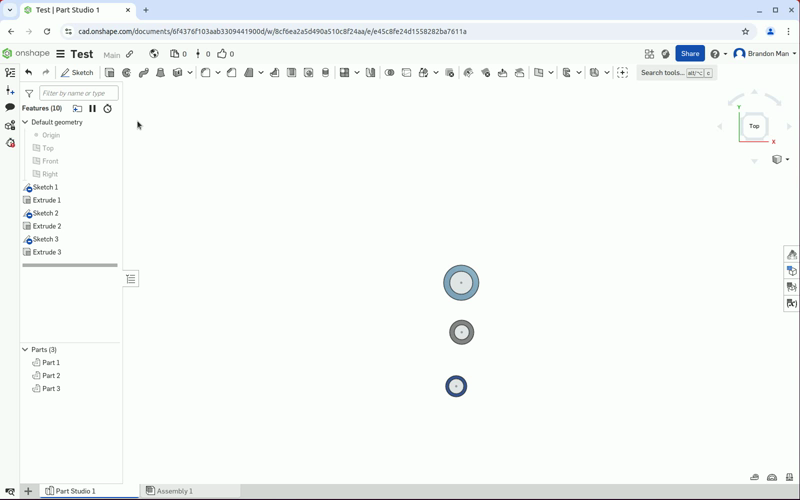
key(up, 3)
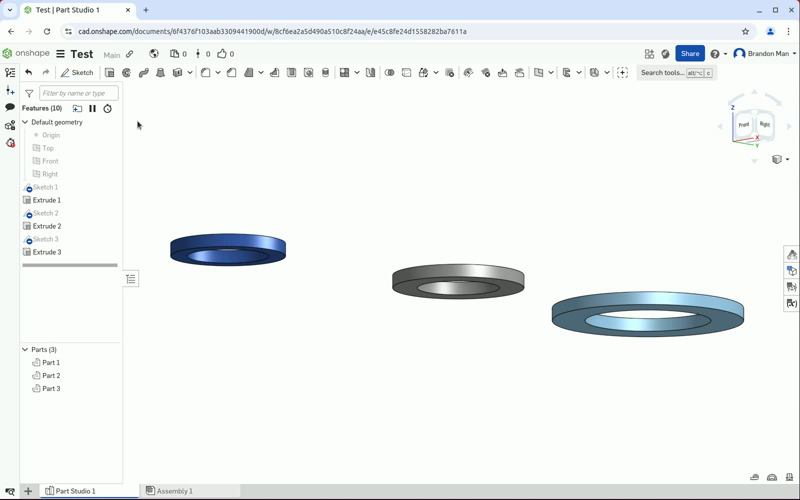
key(left, 3)
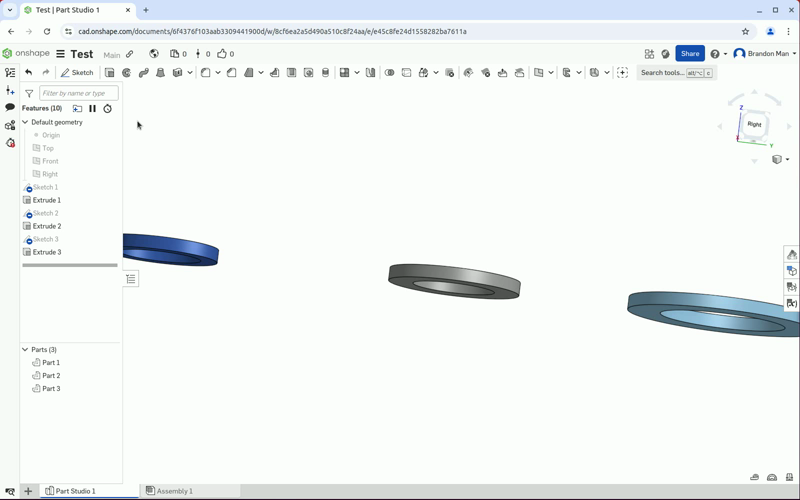
key(right, 3)
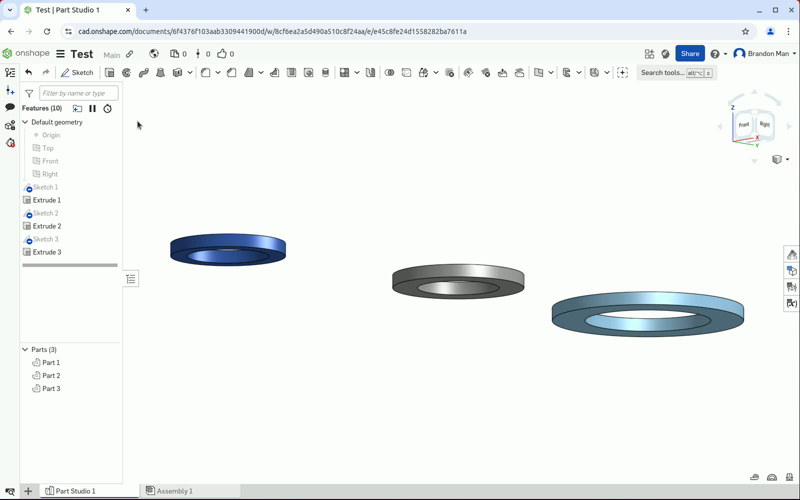
key(down, 3)
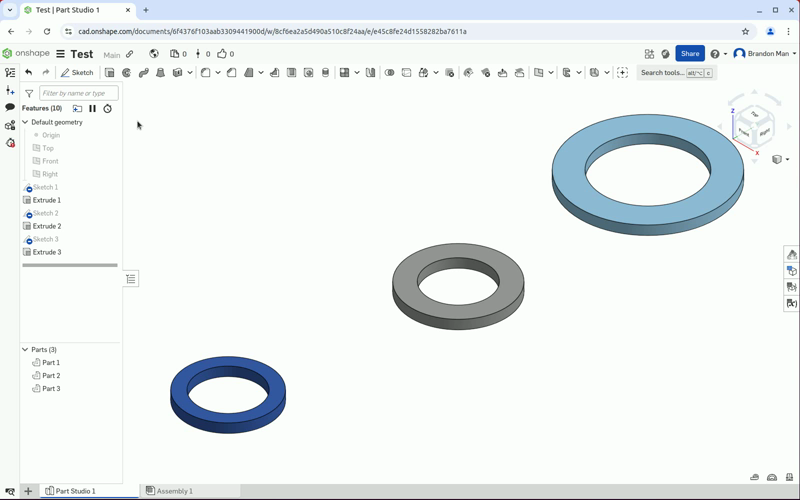
mouse_move(73, 189)
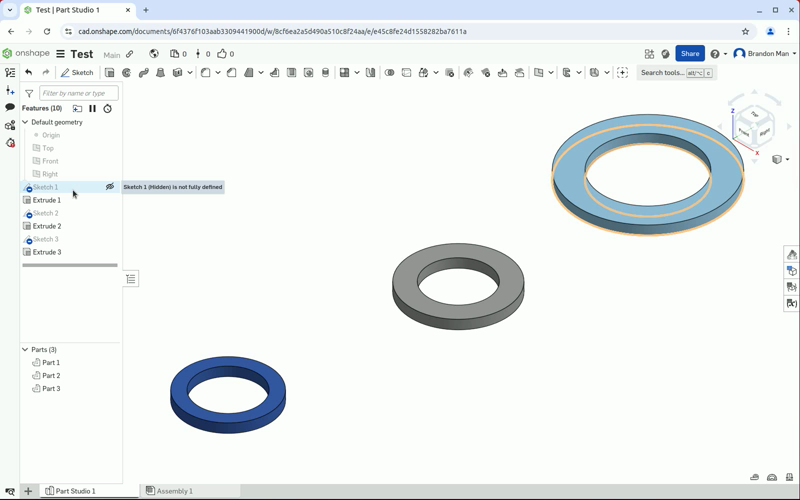
click(73, 189)